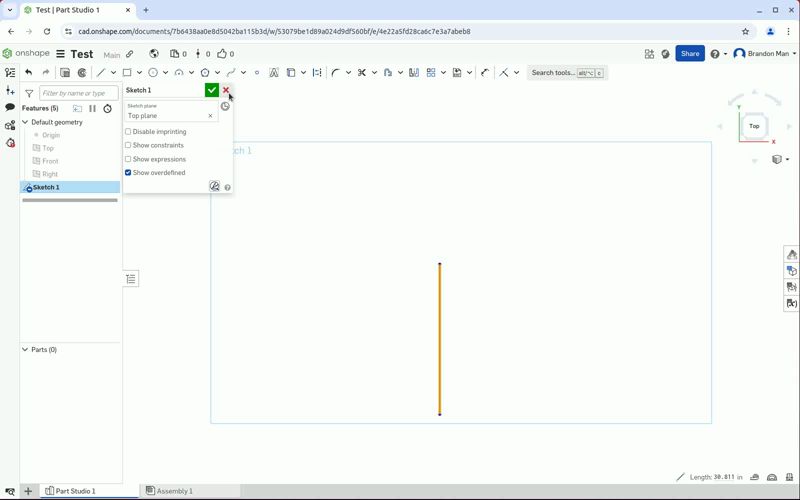
key(shift+h)
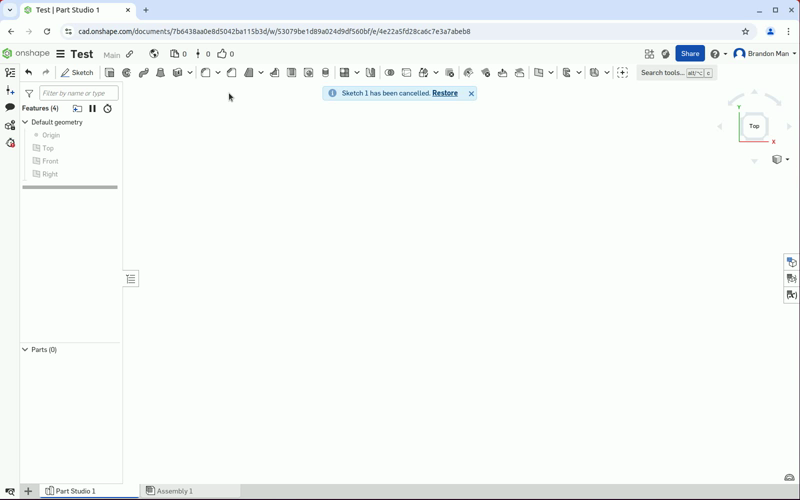
mouse_move(73, 352)
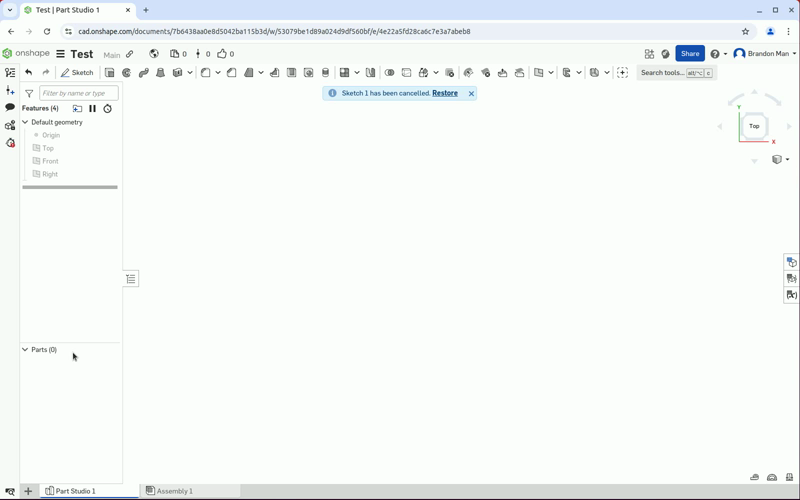
key(y)
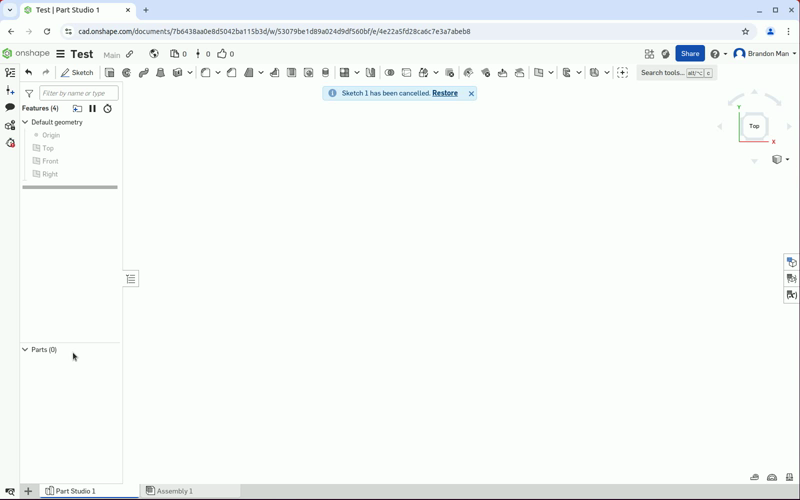
key(shift+p)
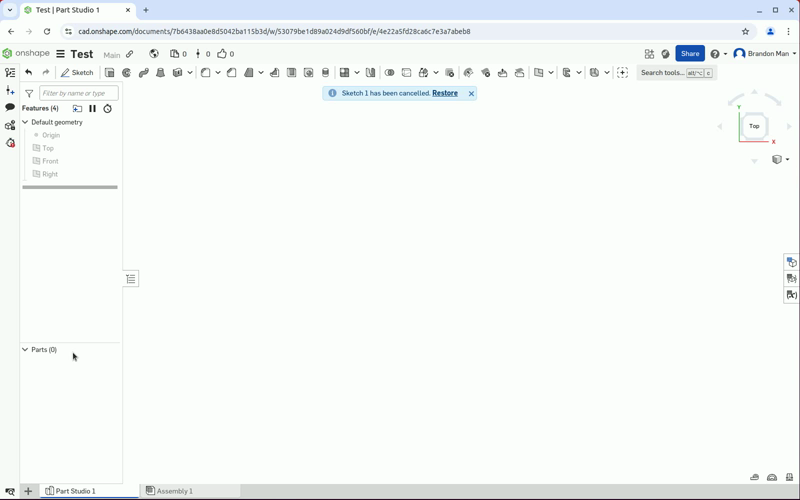
key(space)
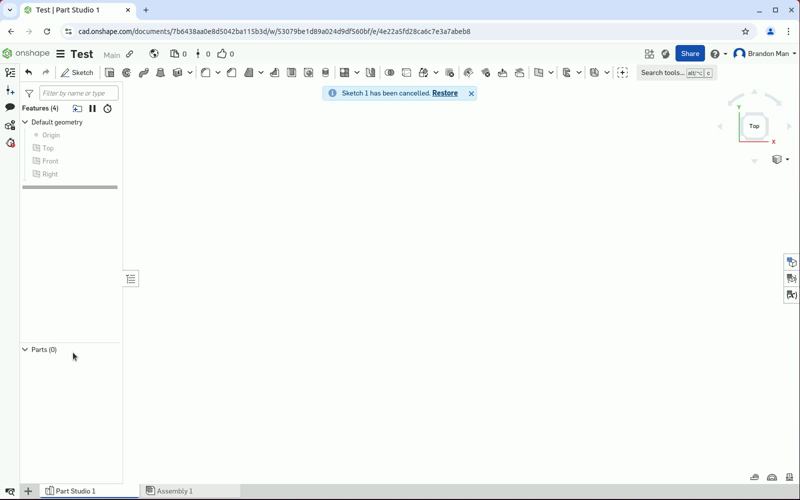
key_down(shift)
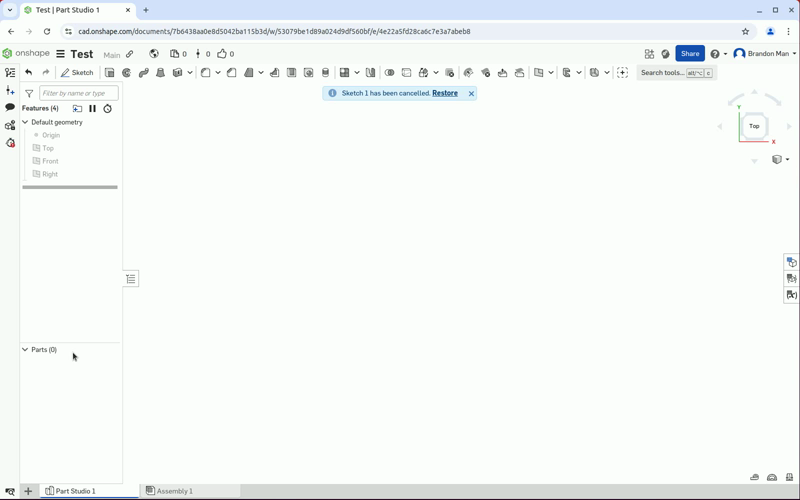
key(up)
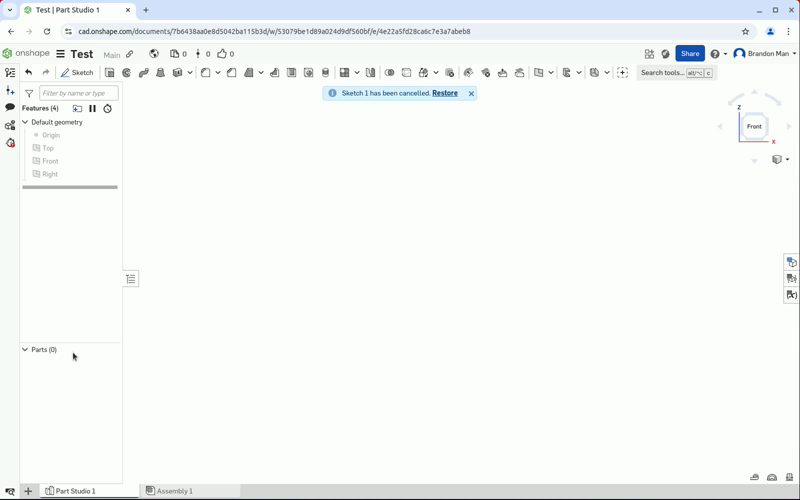
key_up(shift)
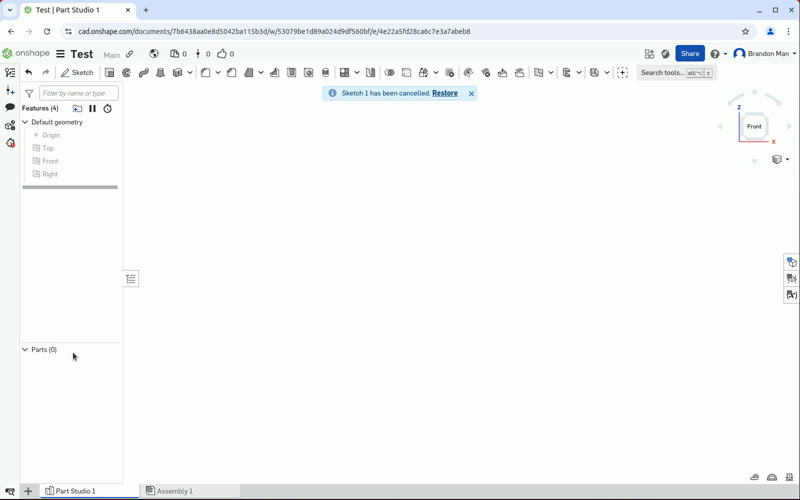
mouse_move(73, 352)
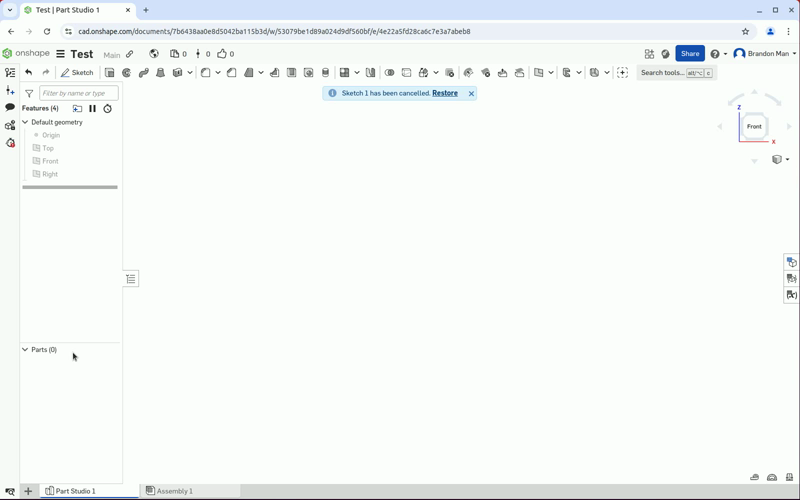
key(shift+y)
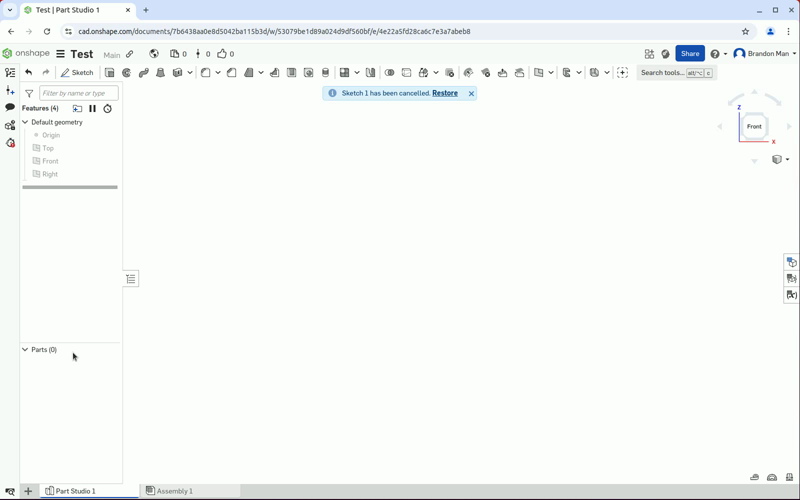
key(shift+s)
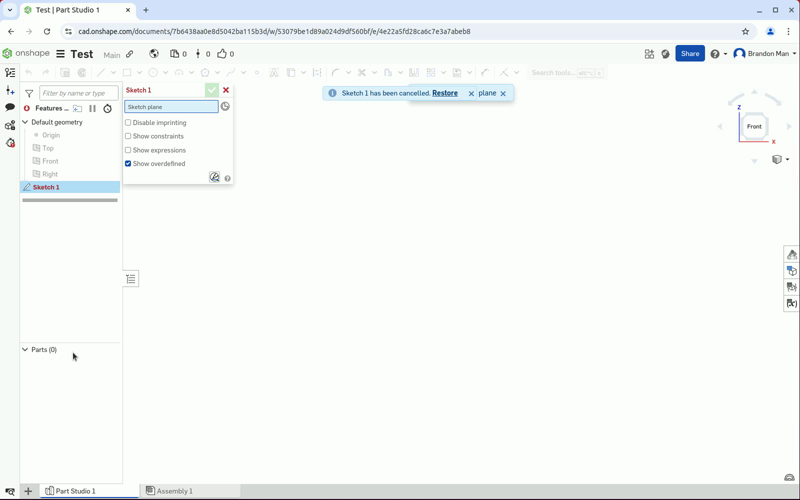
mouse_move(73, 163)
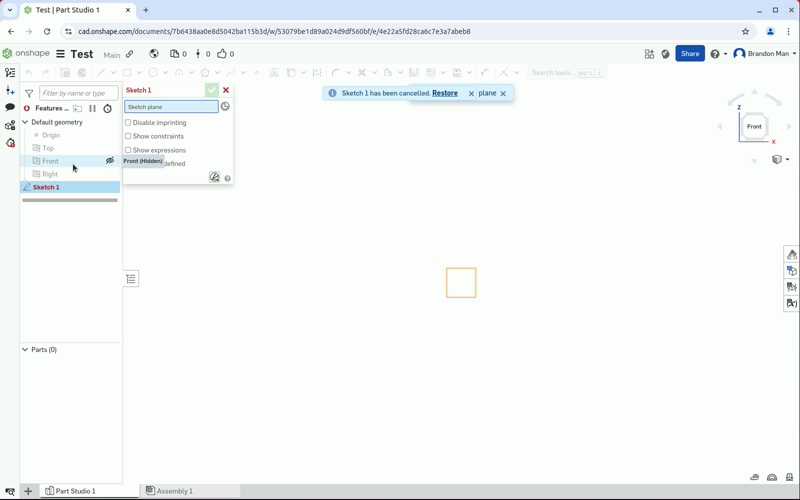
click(73, 163)
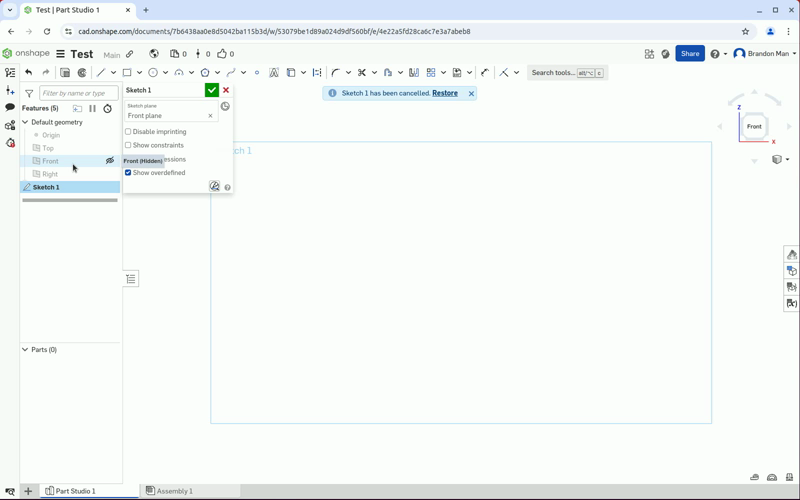
mouse_move(73, 352)
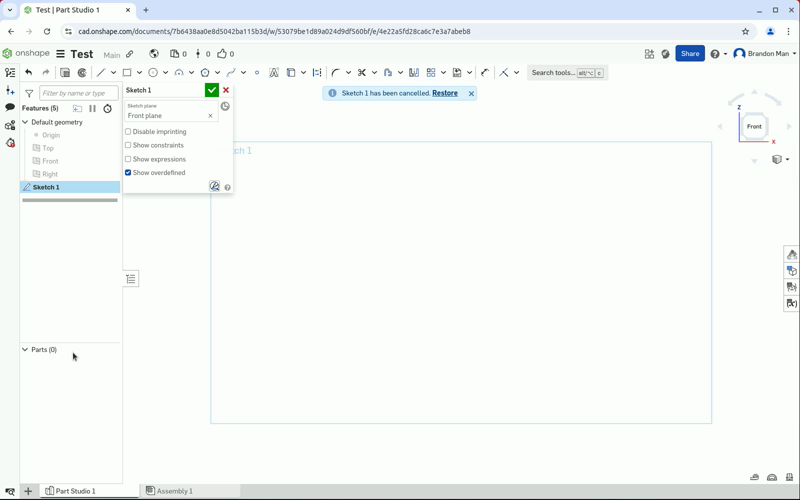
key(y)
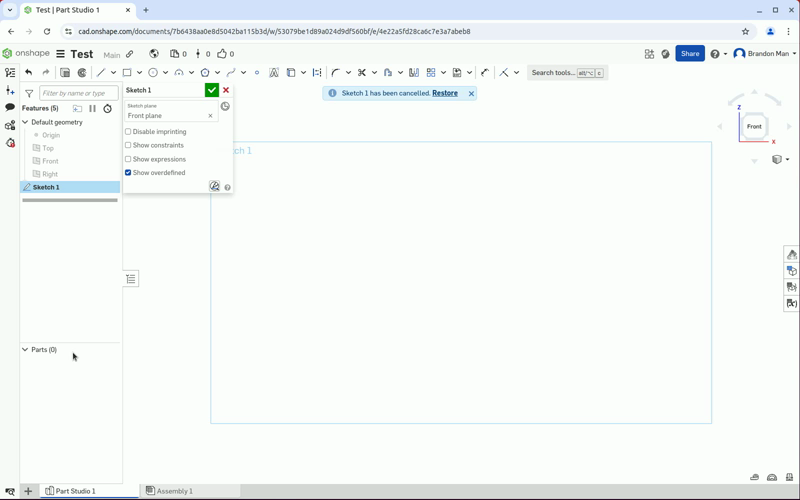
key(l)
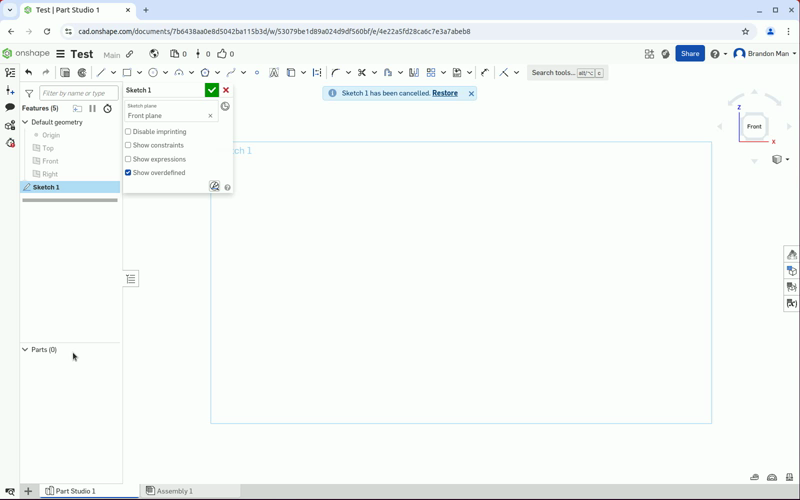
key_down(shift)
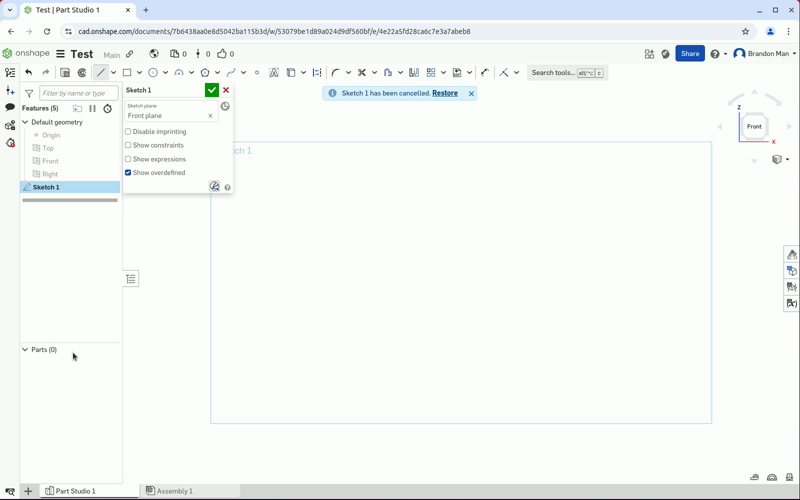
mouse_move(407, 381)
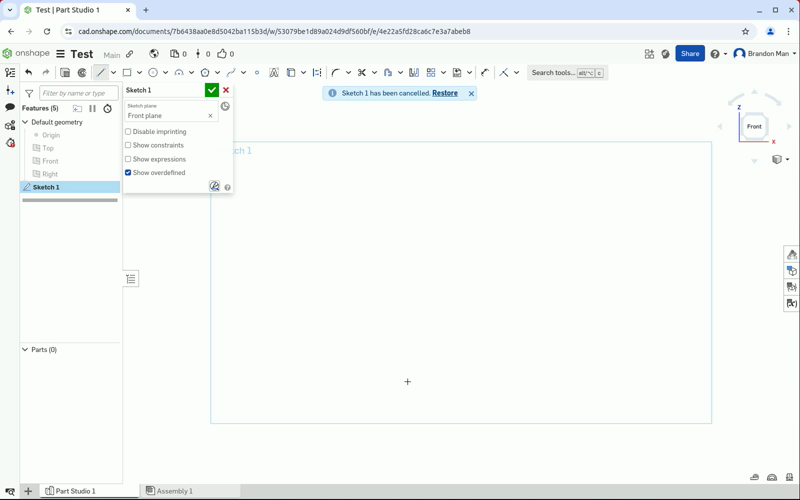
click(407, 381)
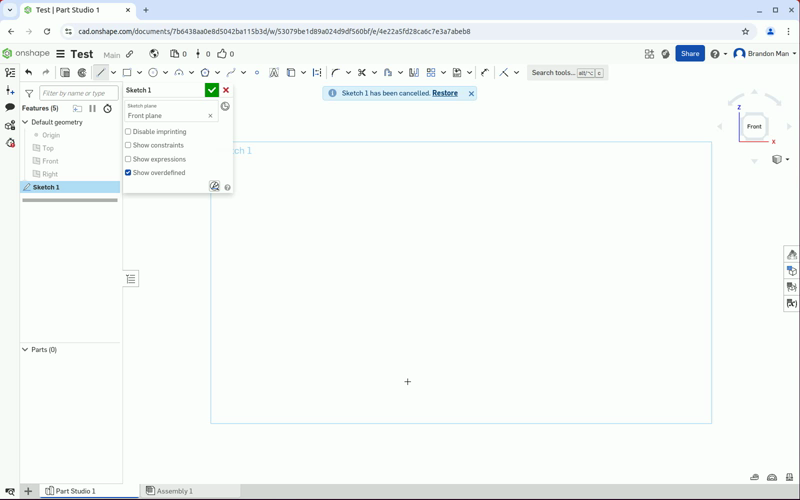
key_up(shift)
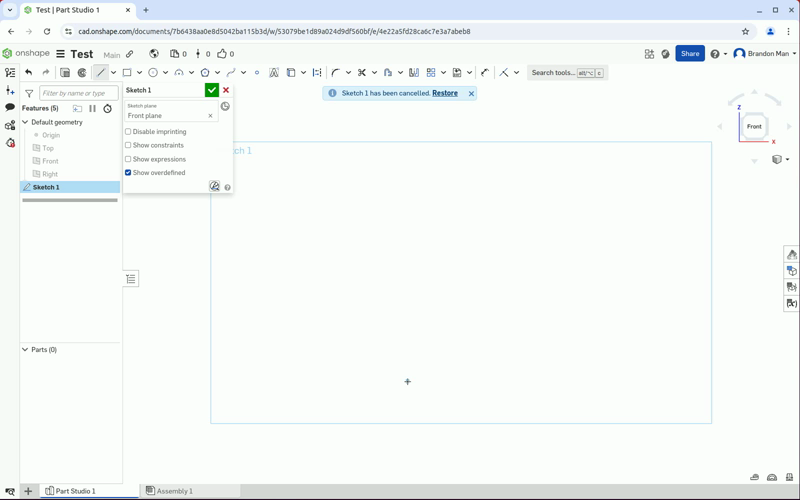
key_down(shift)
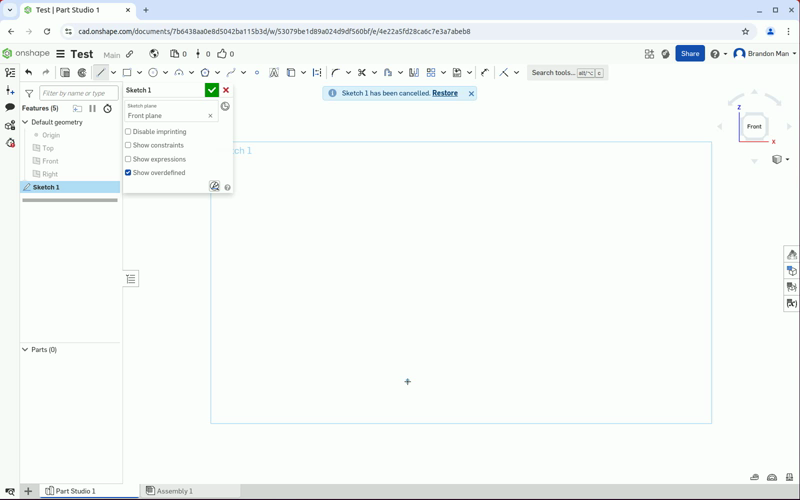
mouse_move(572, 381)
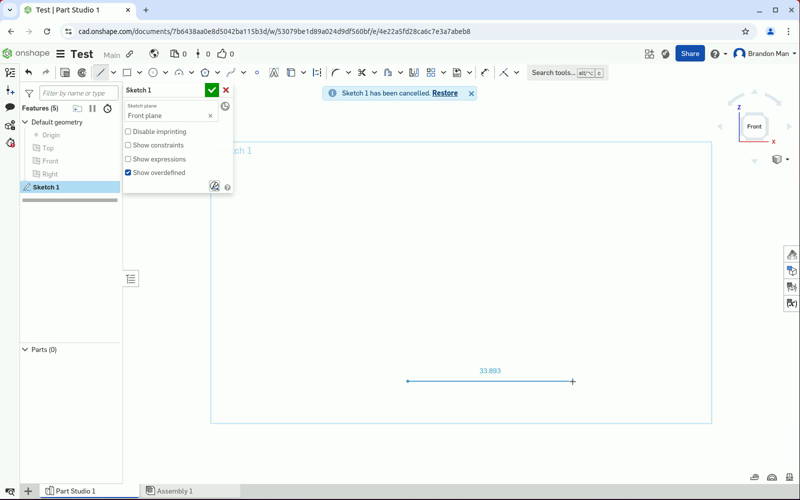
click(572, 381)
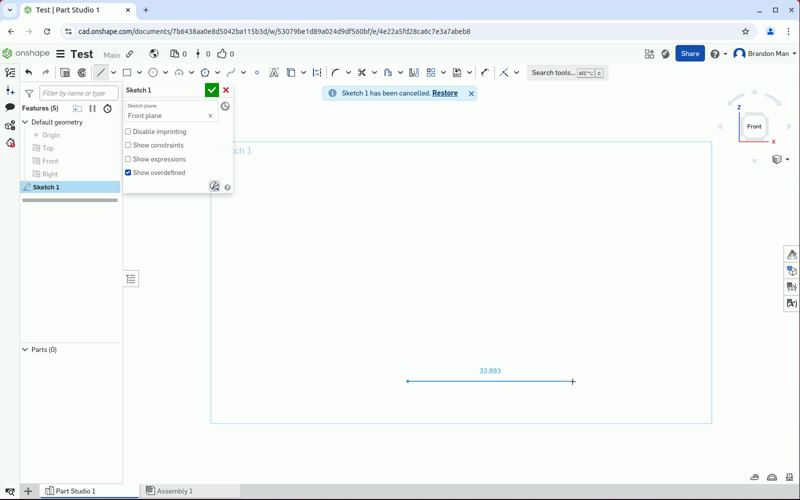
key_up(shift)
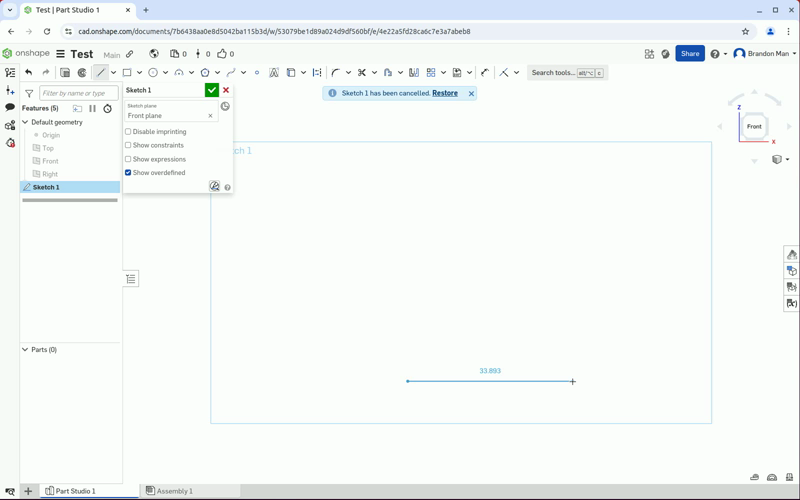
key_down(shift)
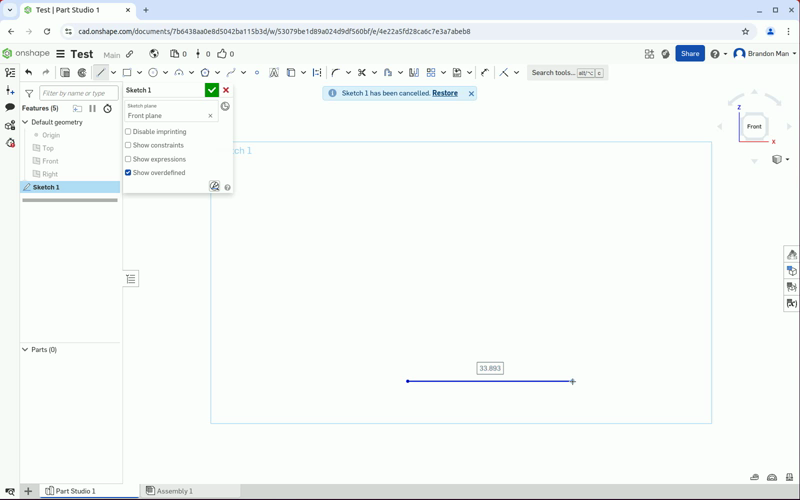
mouse_move(453, 237)
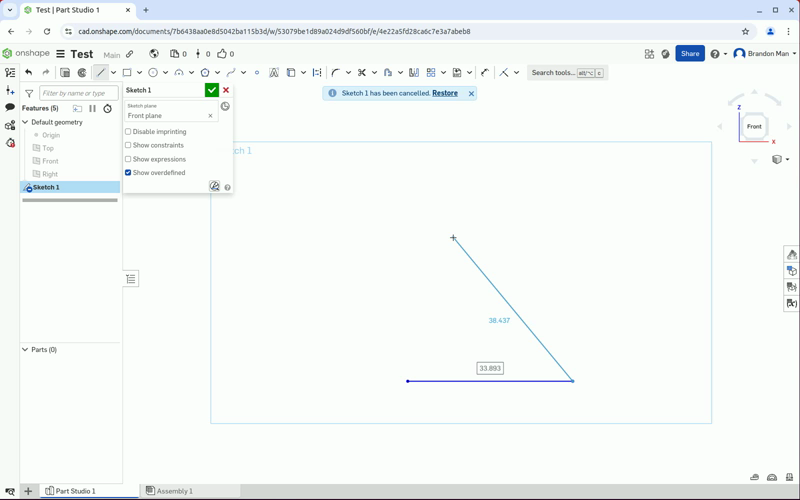
click(453, 237)
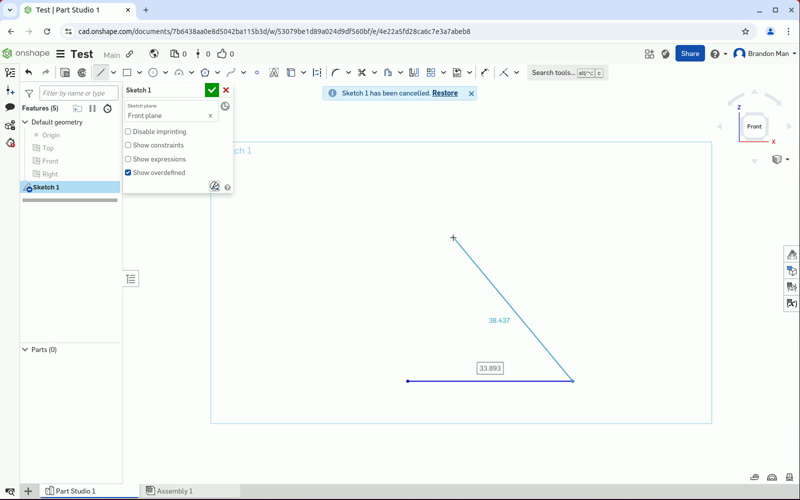
key_up(shift)
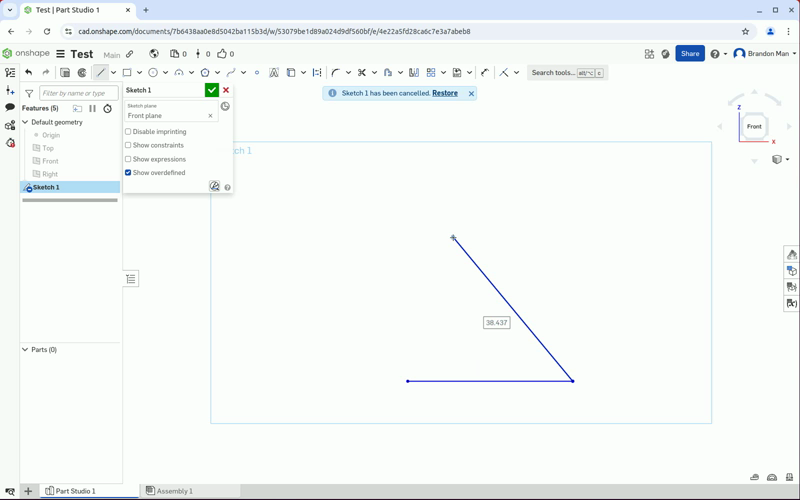
key_down(shift)
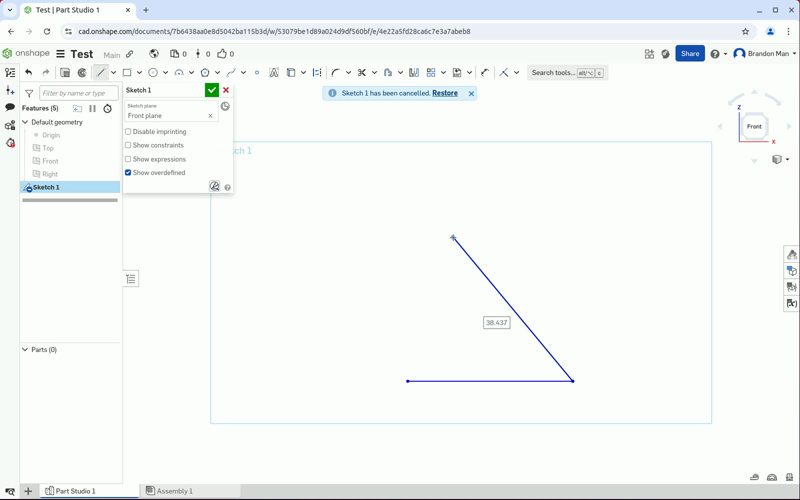
mouse_move(483, 237)
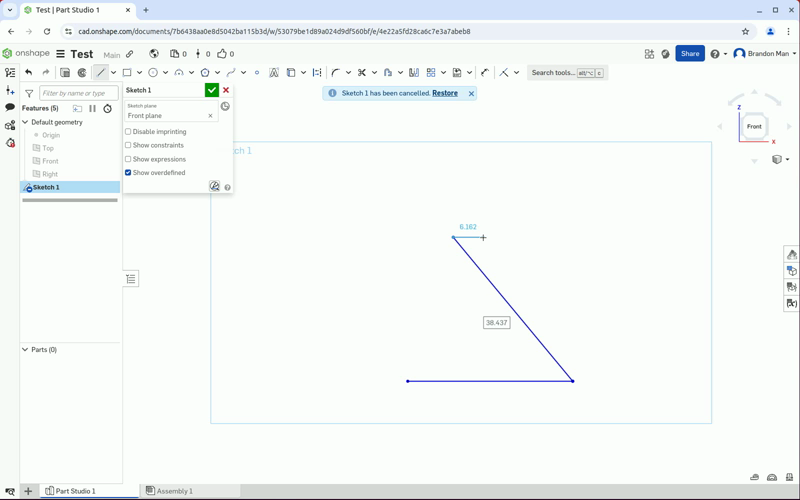
mouse_move(407, 237)
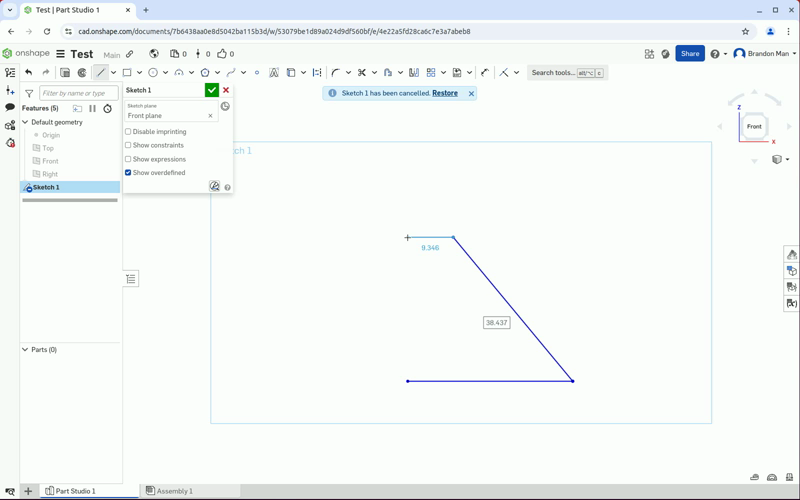
click(407, 237)
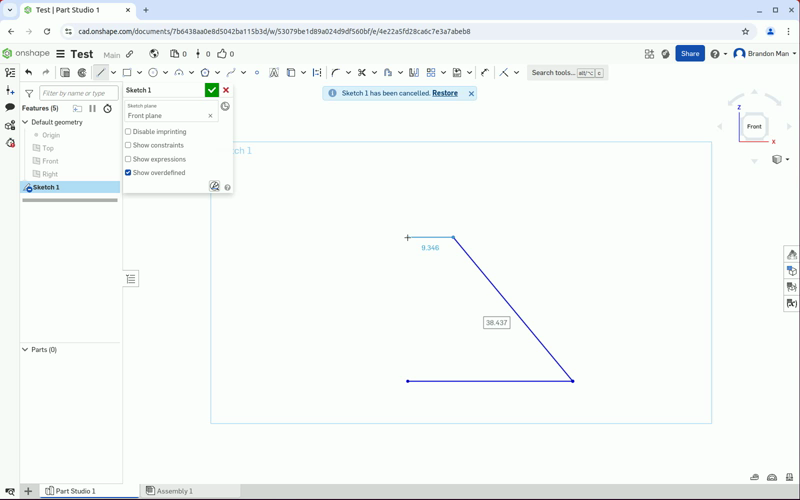
key_up(shift)
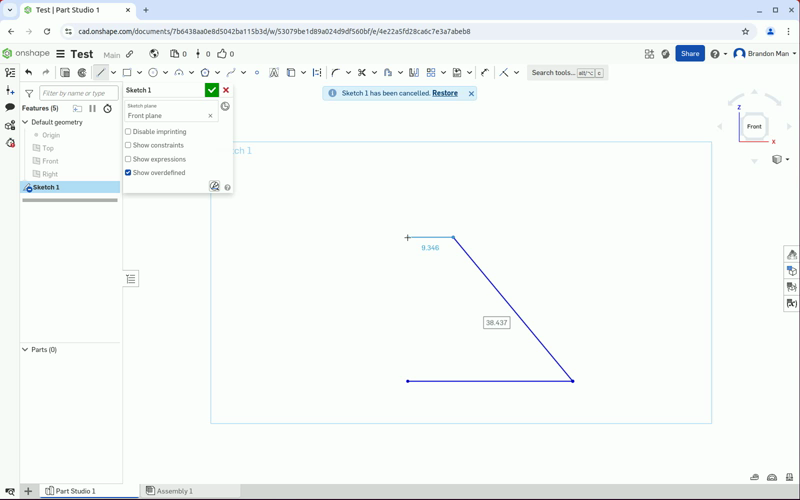
key_down(shift)
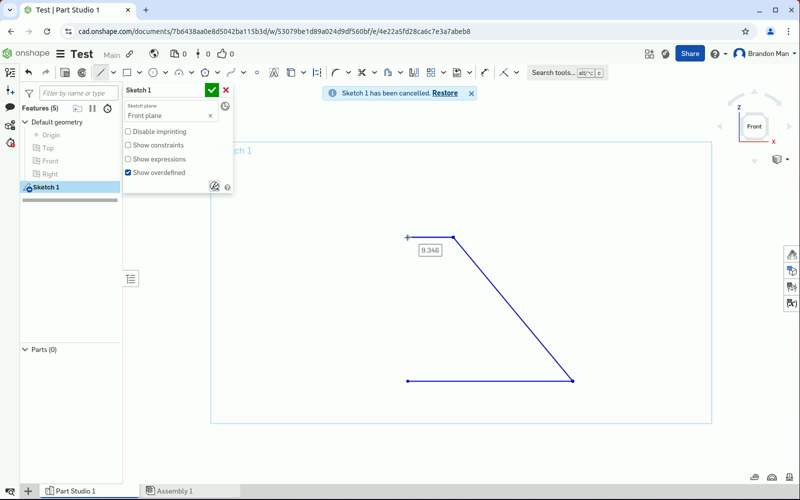
mouse_move(407, 381)
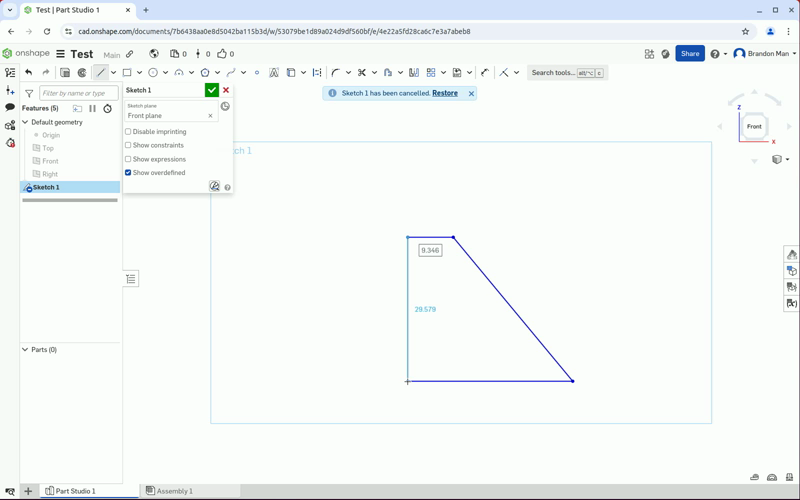
key_up(shift)
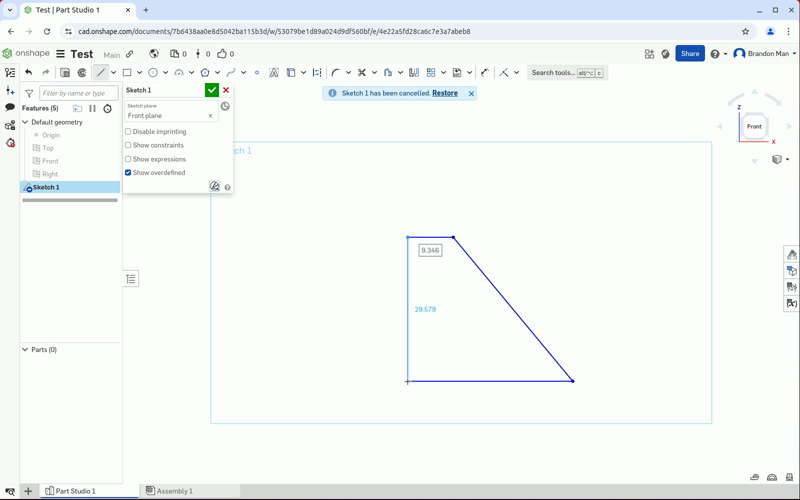
click(407, 381)
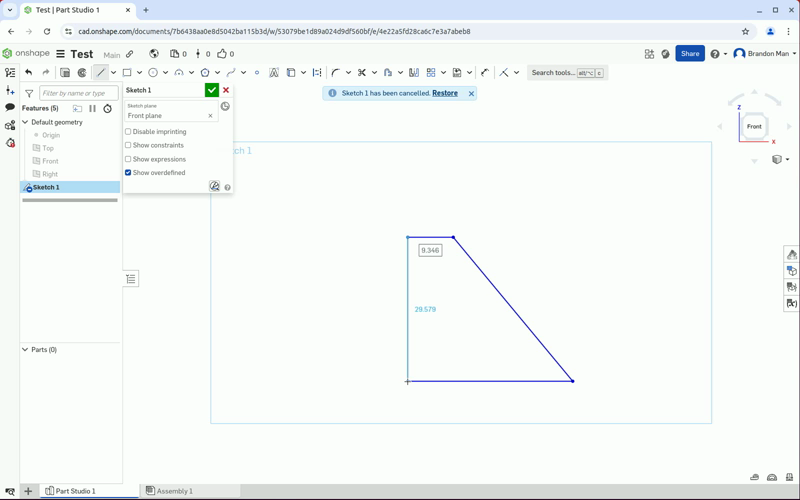
key(esc)
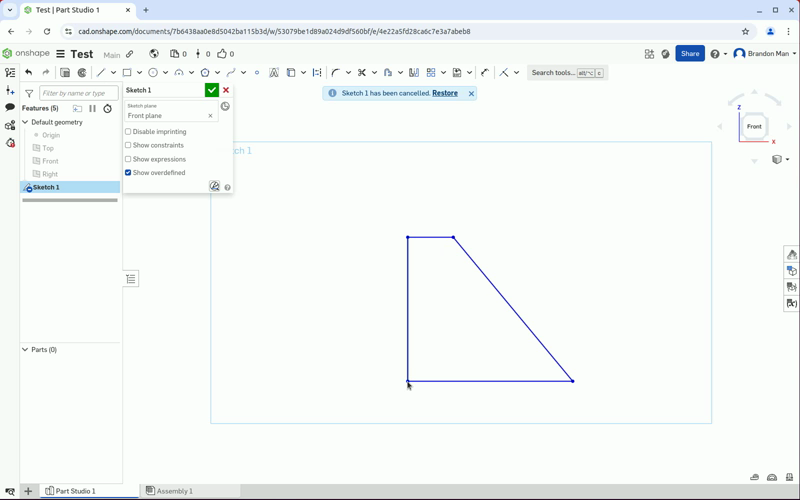
key(c)
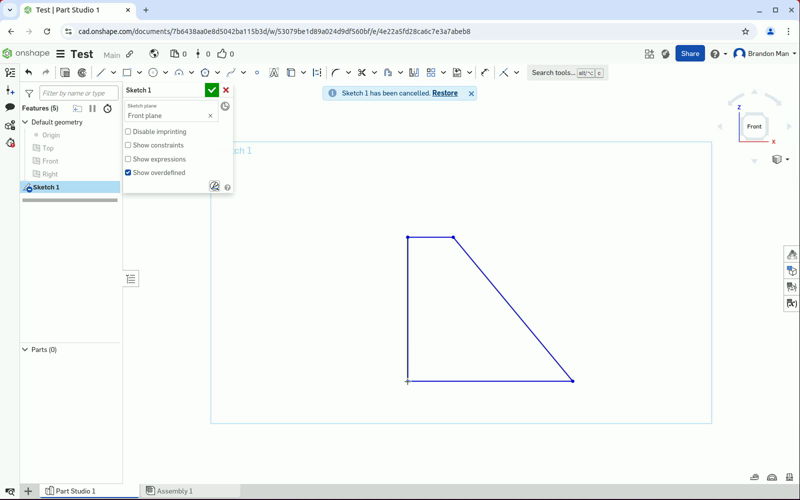
key_down(shift)
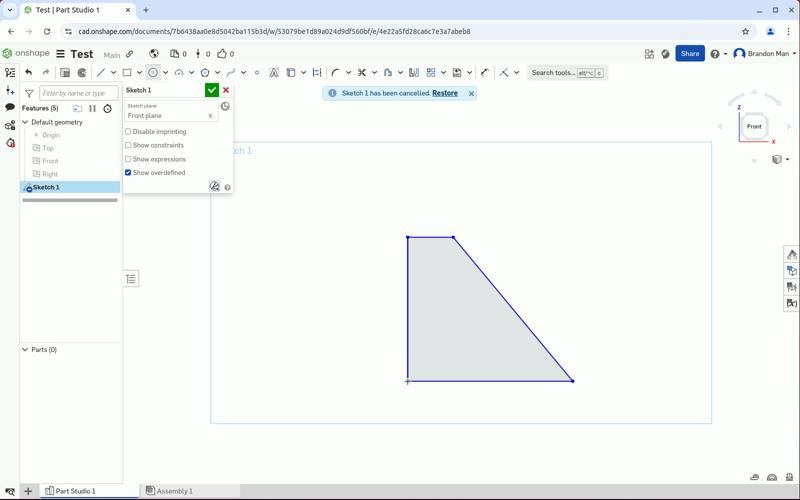
mouse_move(515, 358)
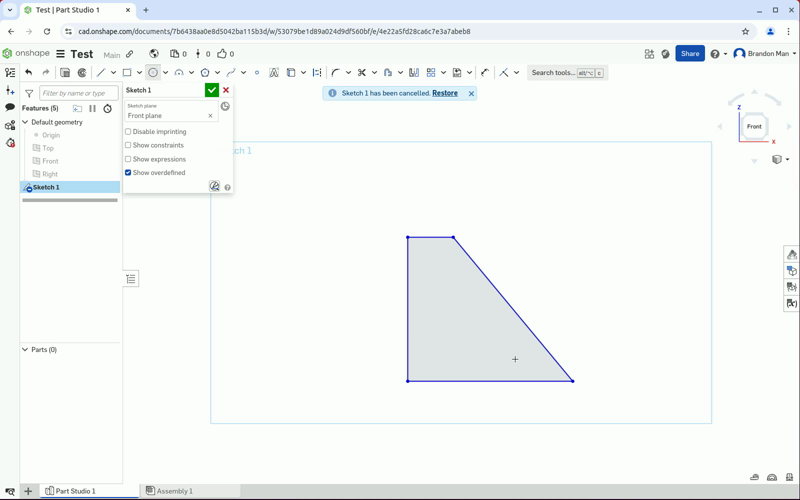
click(515, 358)
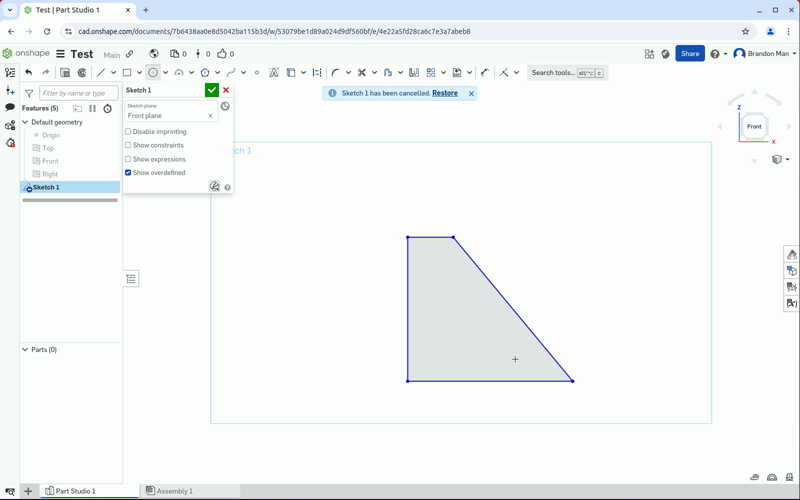
key_up(shift)
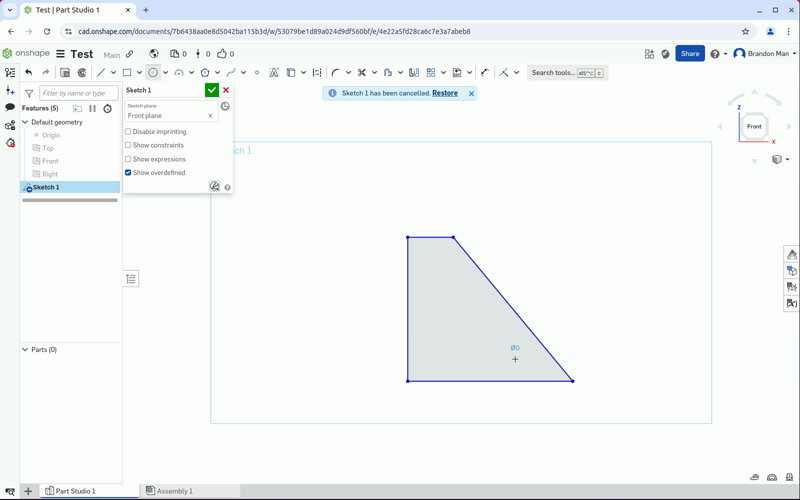
mouse_move(525, 358)
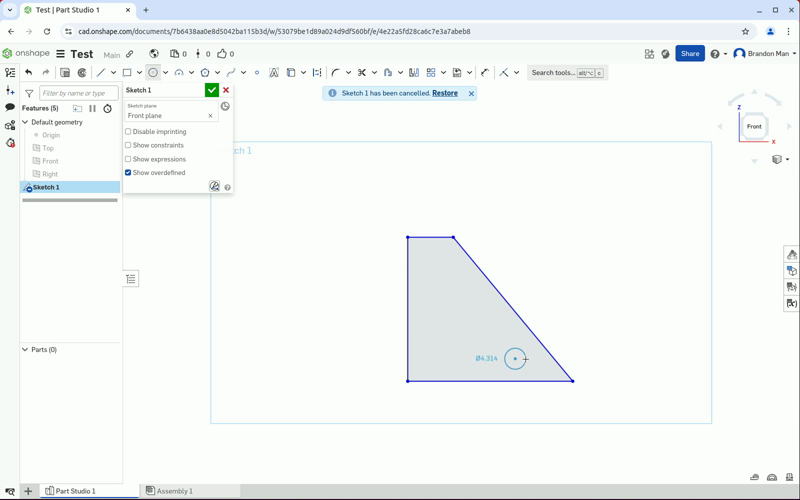
click(525, 358)
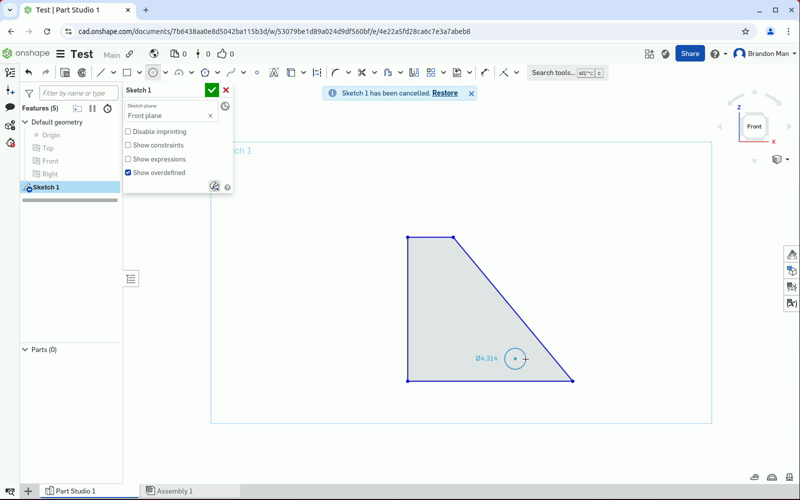
key(esc)
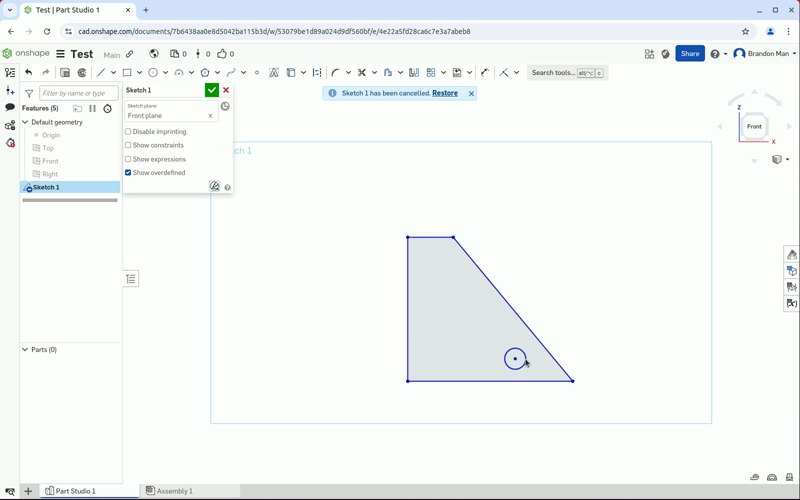
mouse_move(436, 348)
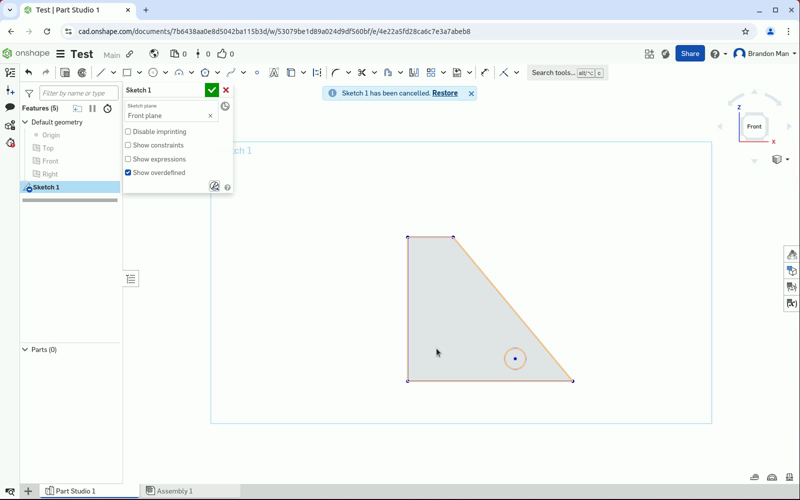
click(436, 348)
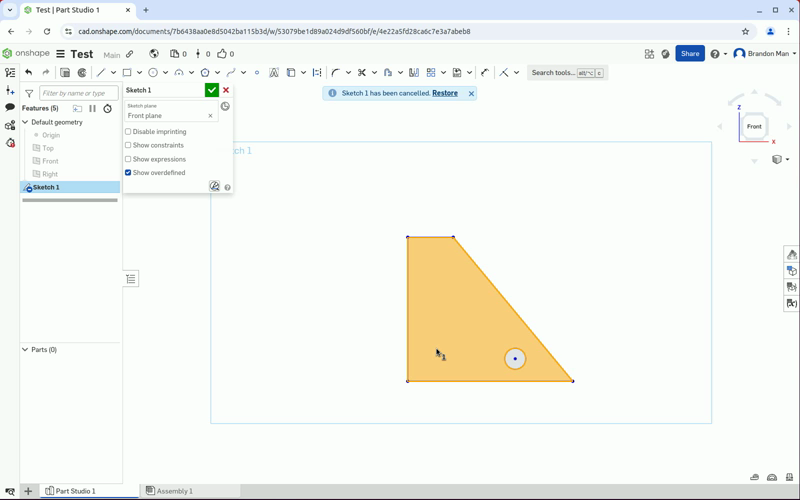
mouse_move(73, 352)
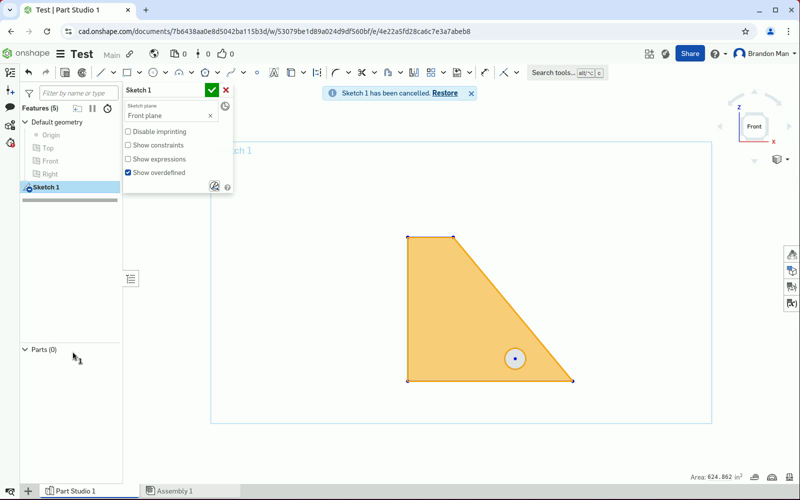
key(shift+y)
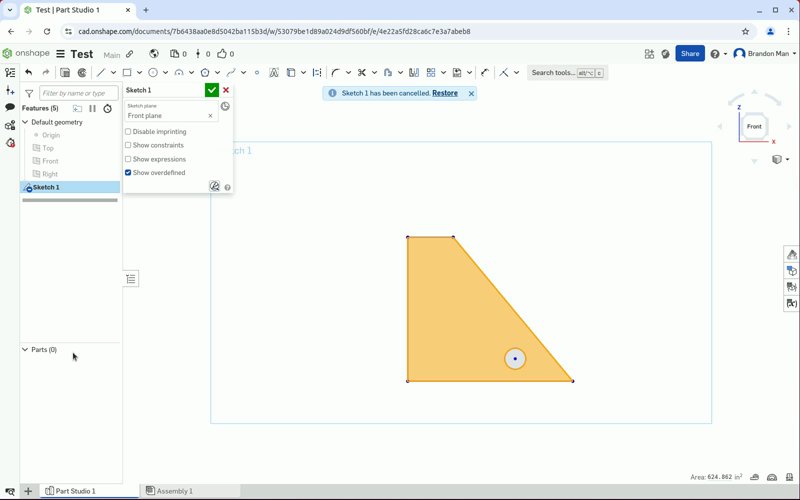
key(shift+e)
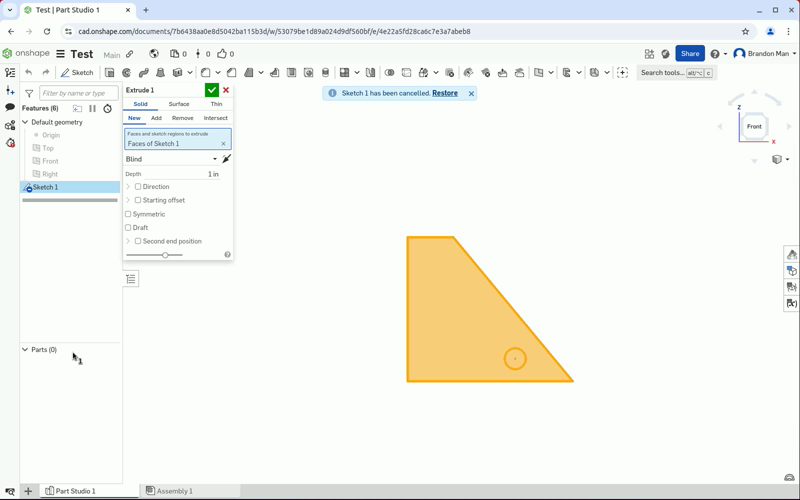
mouse_move(143, 106)
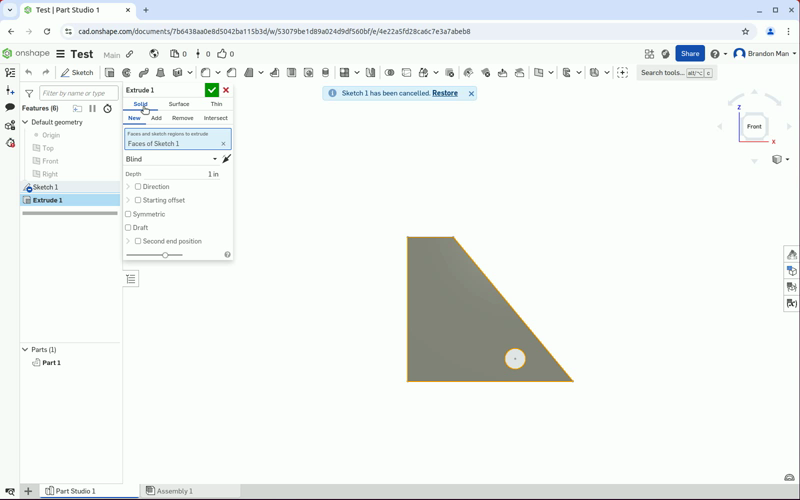
click(143, 106)
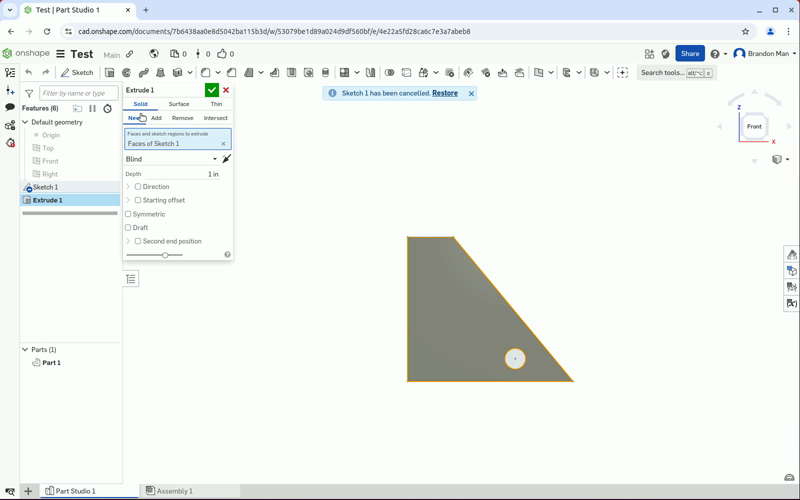
mouse_move(137, 120)
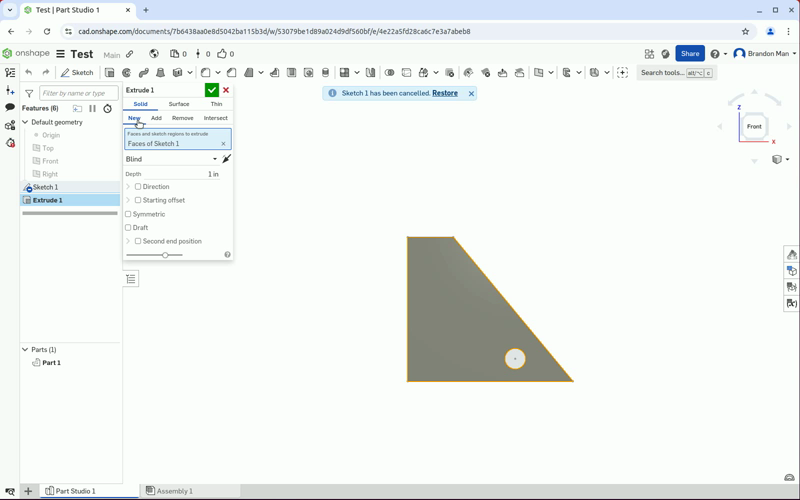
click(137, 120)
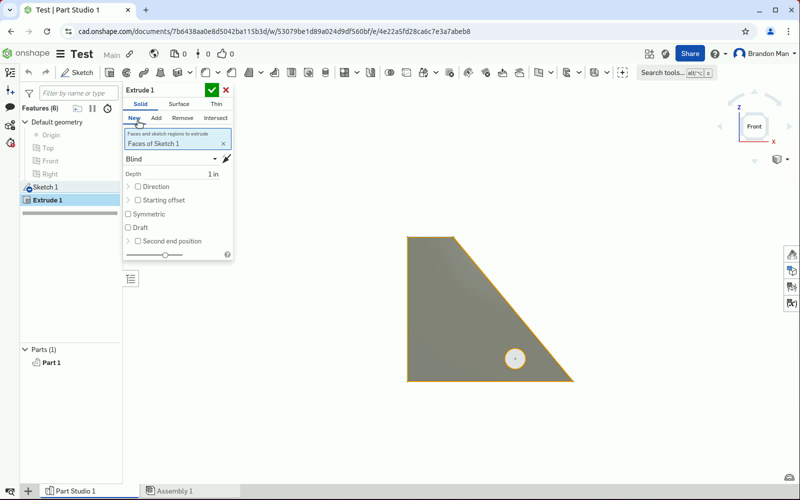
key(tab, 4)
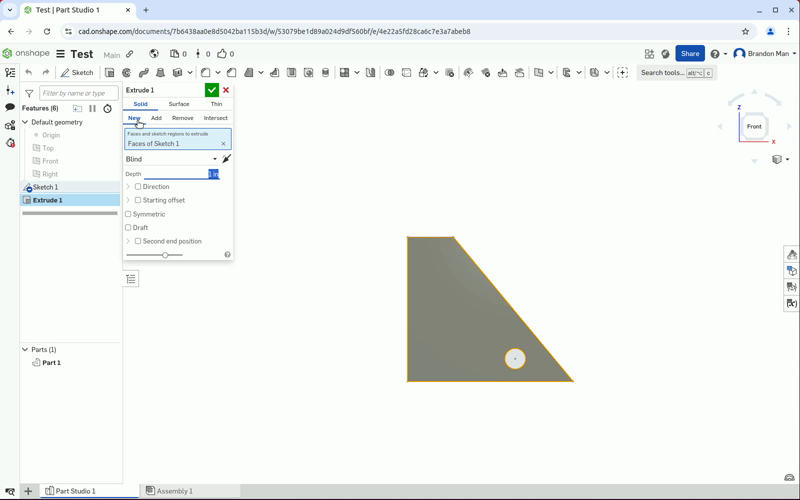
text(20.22)
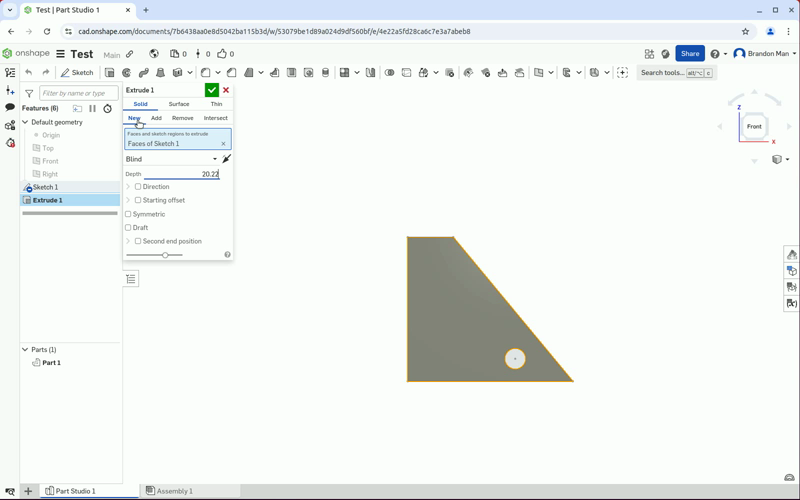
key(tab, 3)
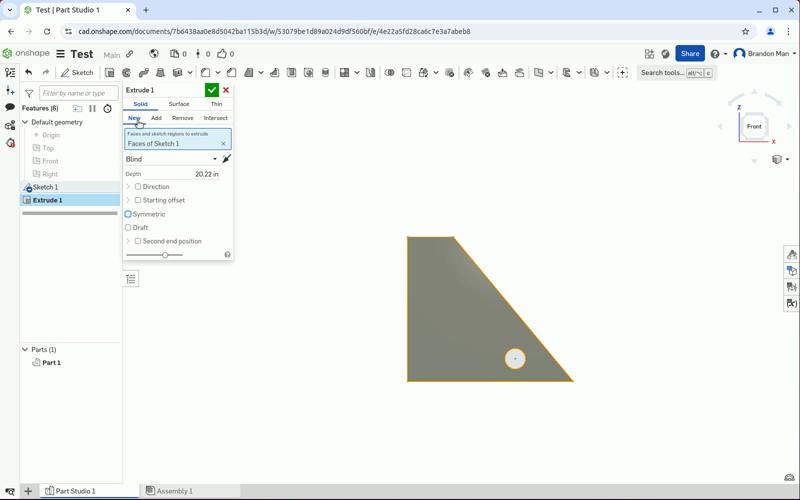
key(space)
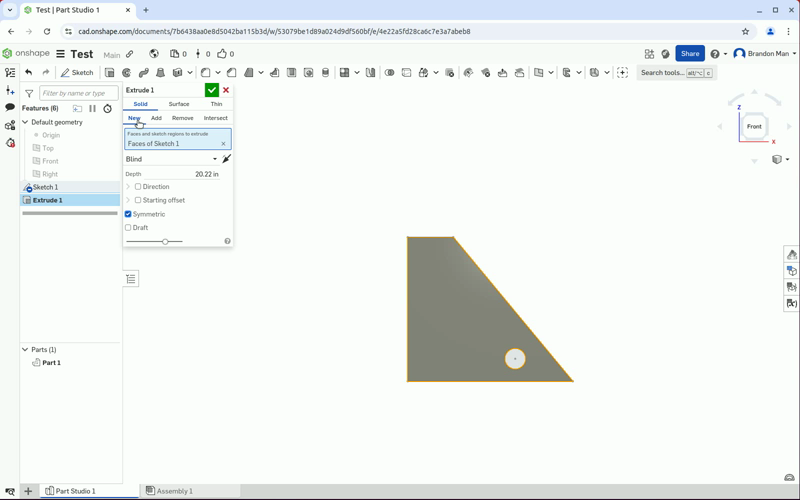
key(enter)
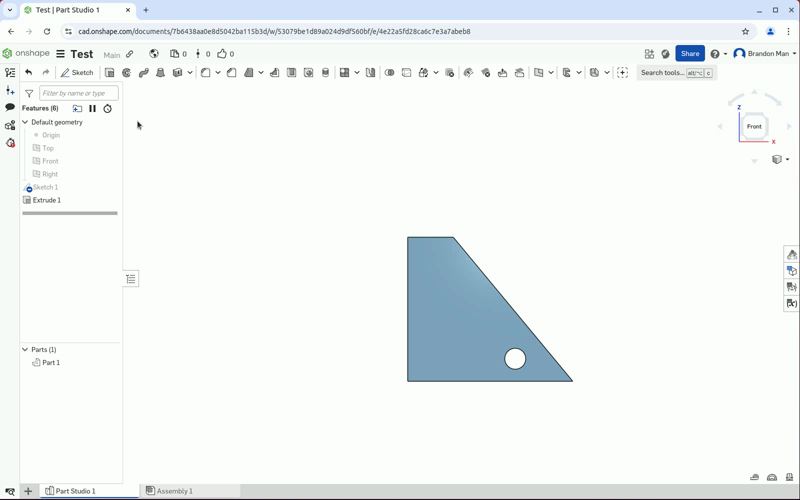
key(shift+h)
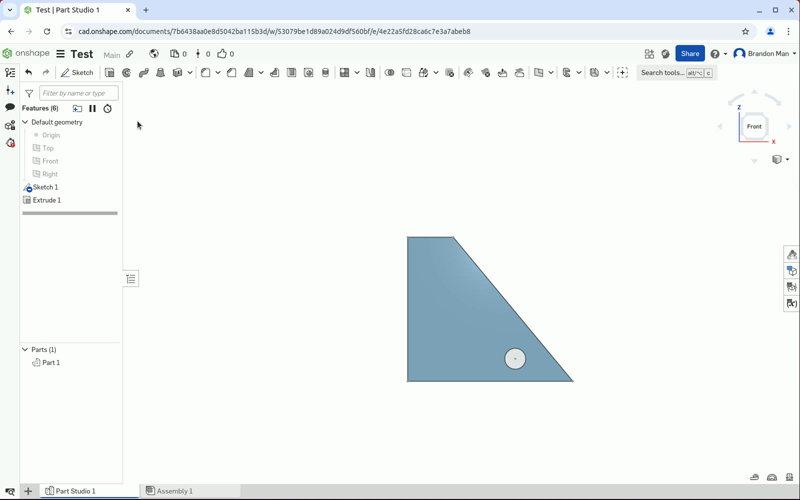
key(shift+h)
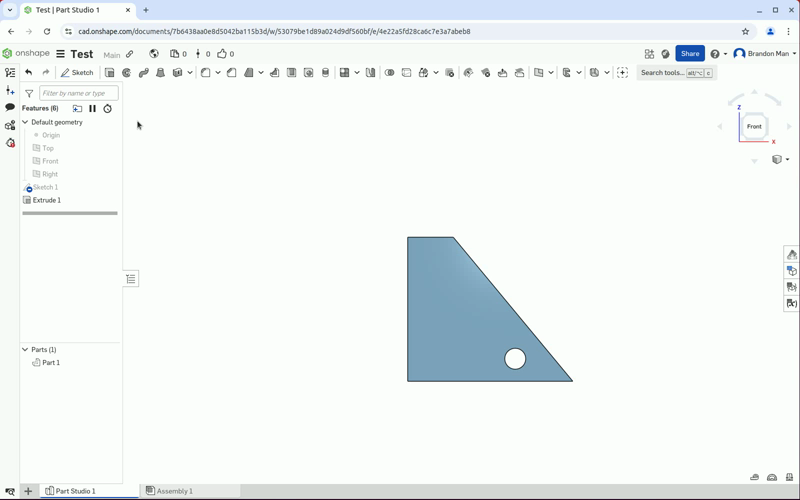
mouse_move(73, 189)
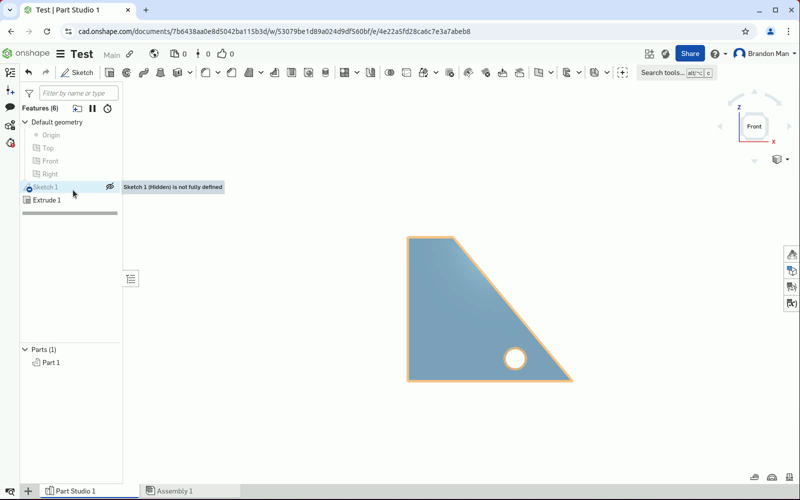
click(73, 189)
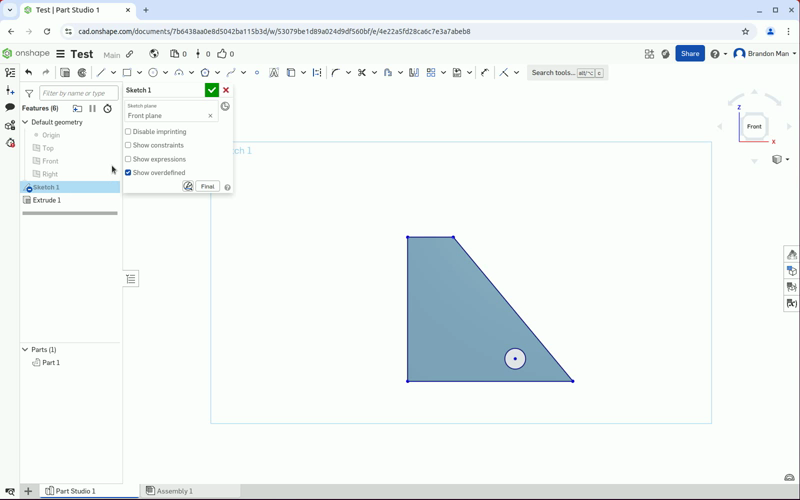
mouse_move(229, 92)
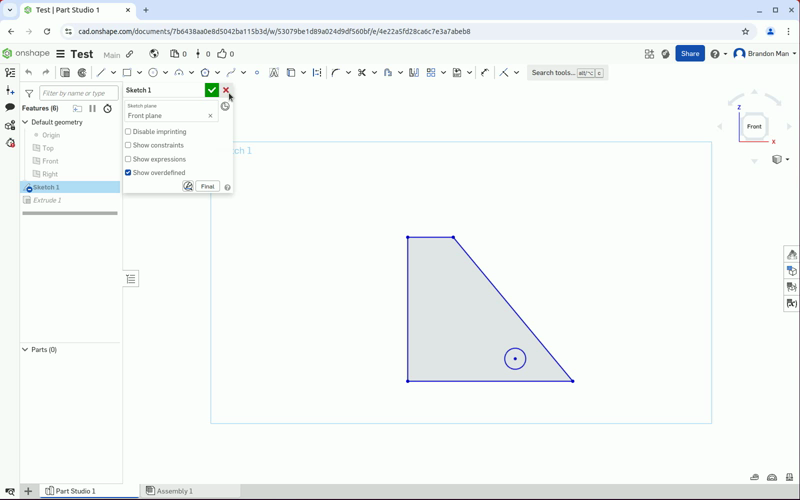
click(229, 92)
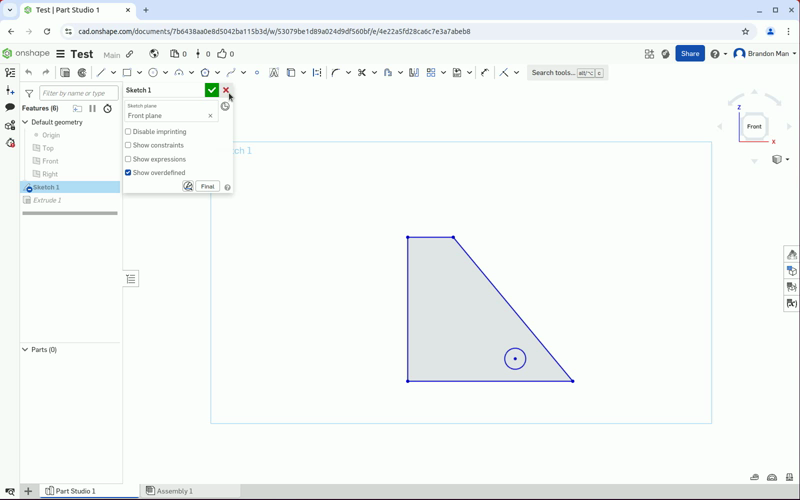
key(shift+s)
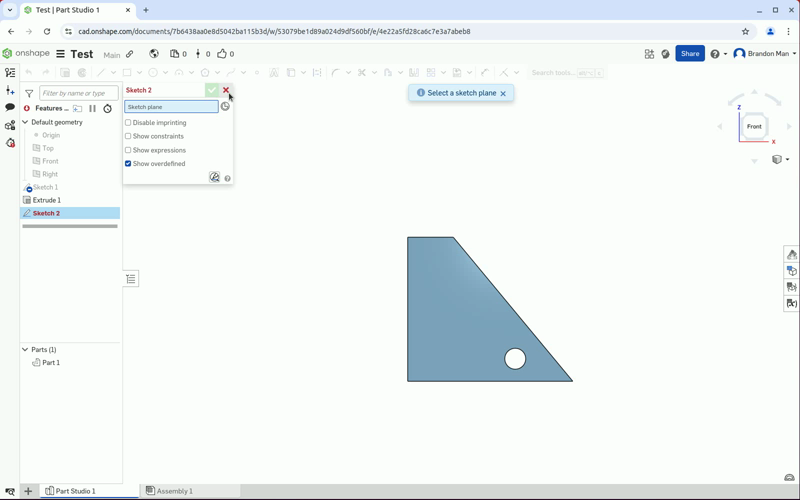
mouse_move(73, 163)
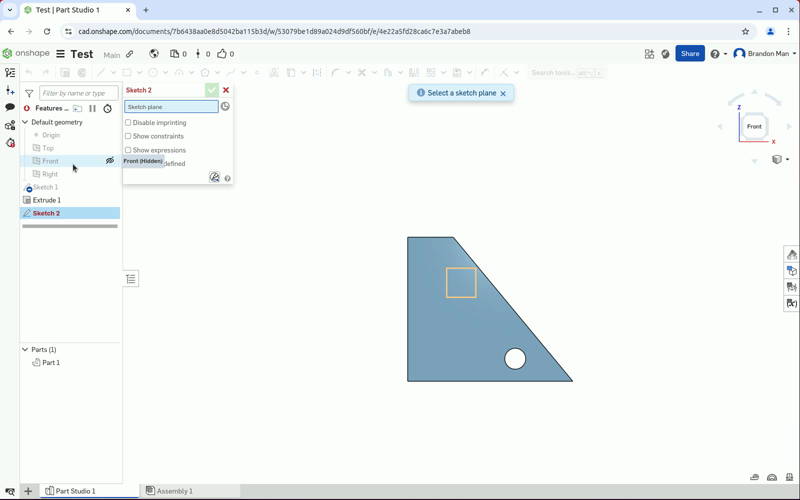
click(73, 163)
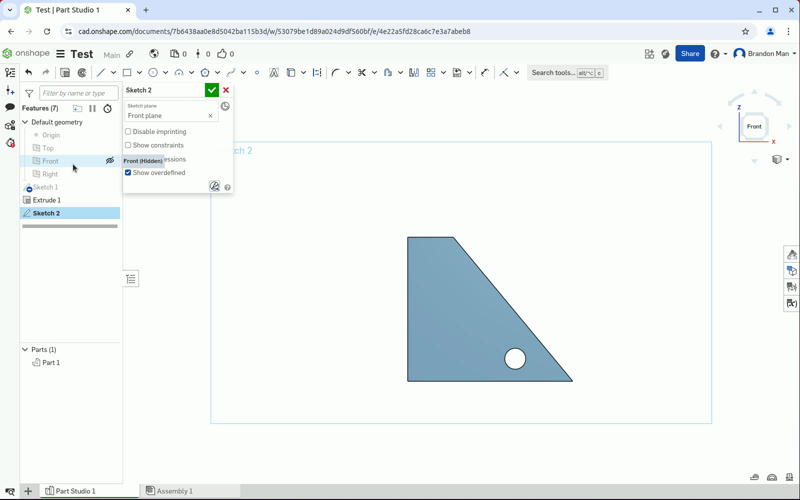
mouse_move(73, 352)
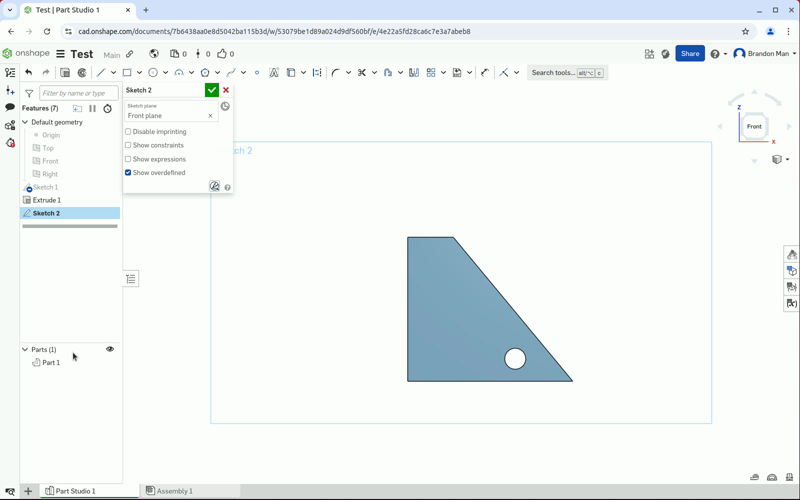
key(y)
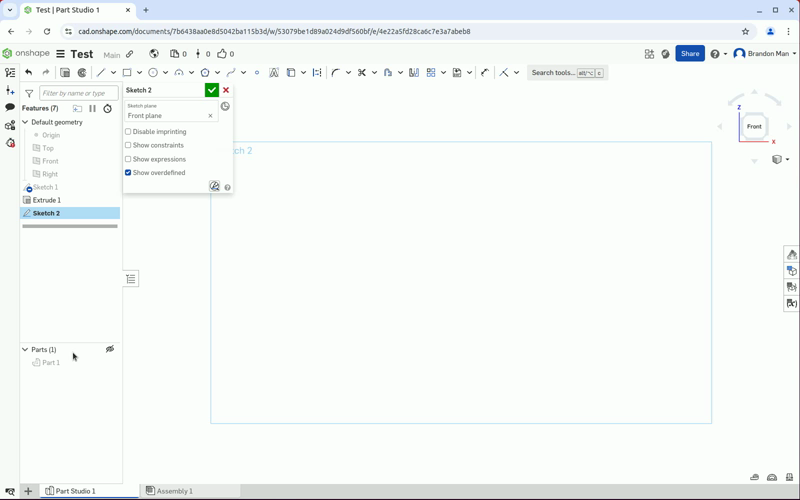
key(l)
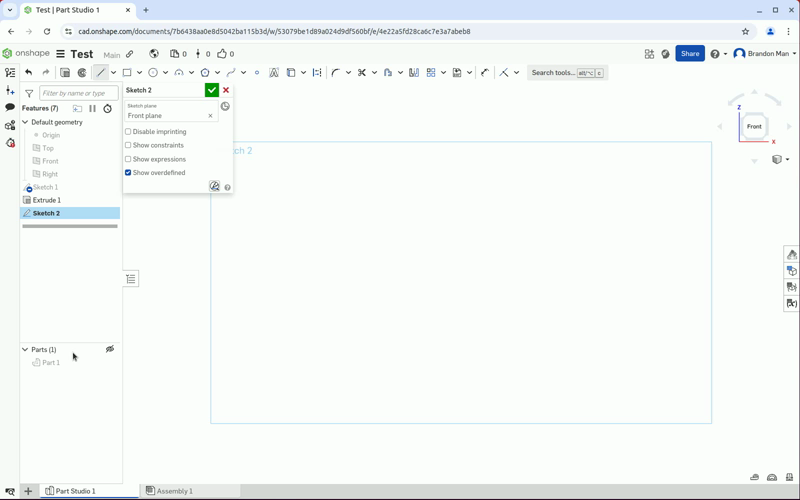
key_down(shift)
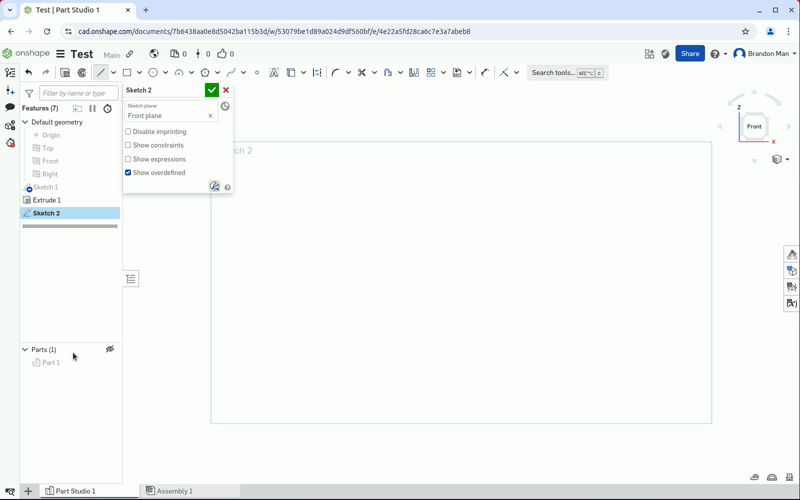
mouse_move(407, 381)
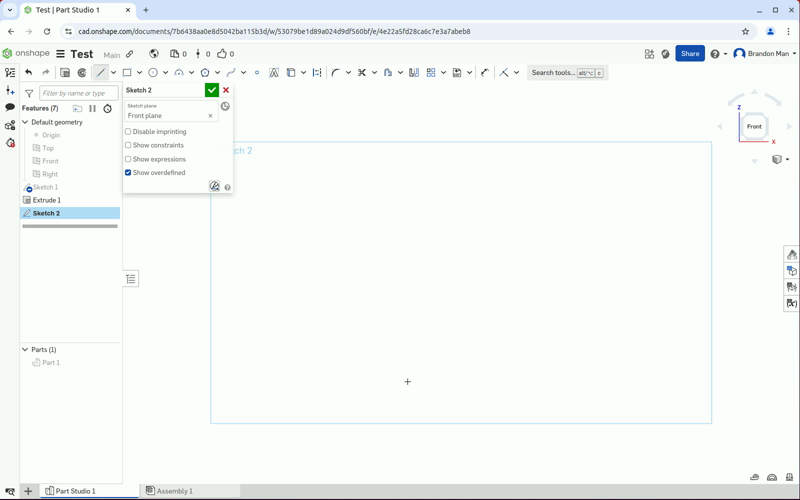
click(407, 381)
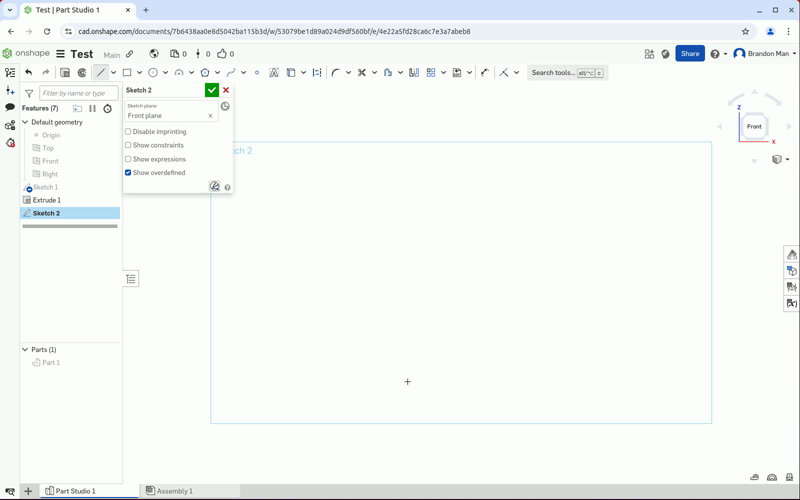
key_up(shift)
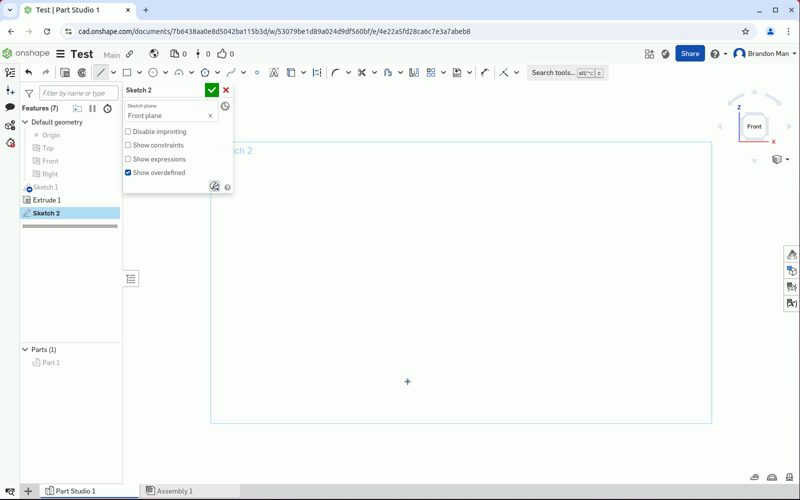
key_down(shift)
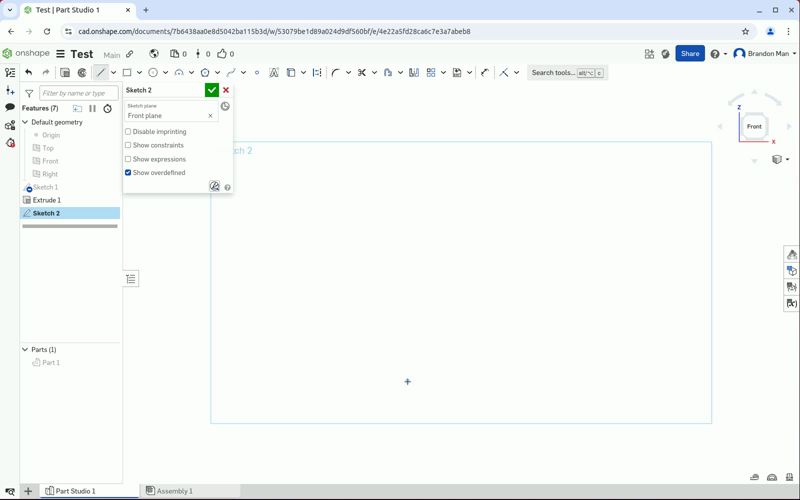
mouse_move(572, 381)
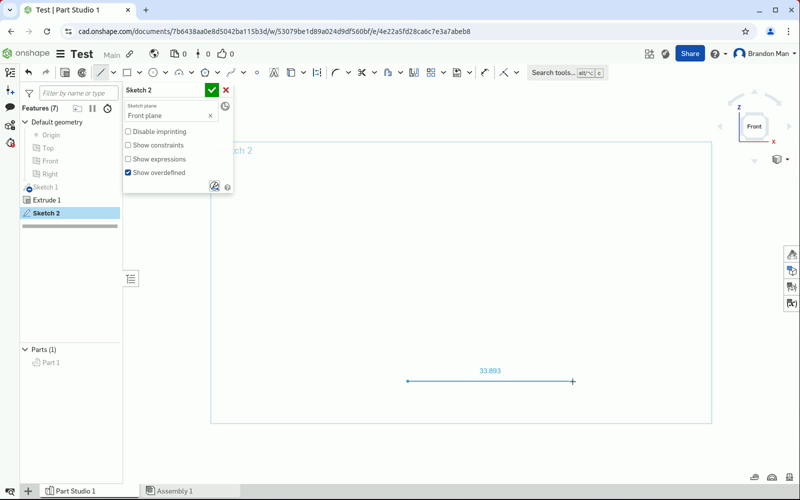
click(572, 381)
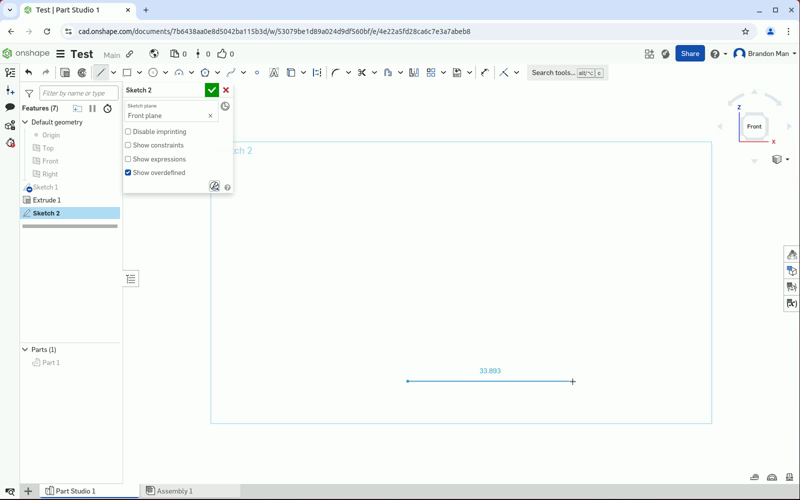
key_up(shift)
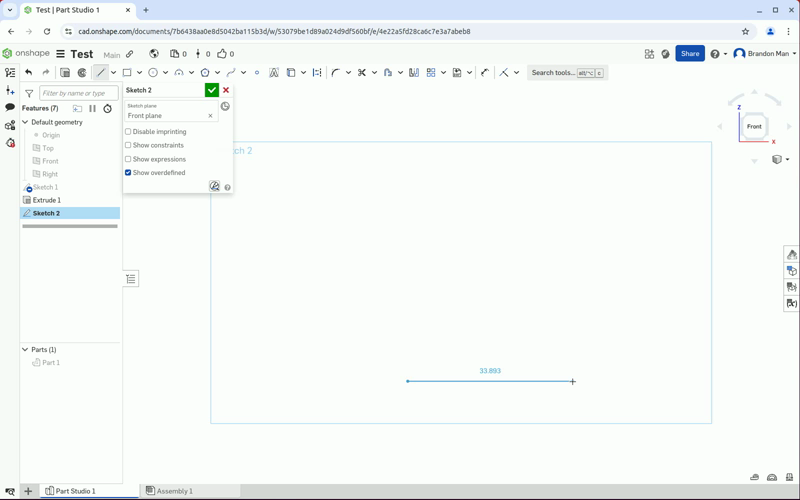
key_down(shift)
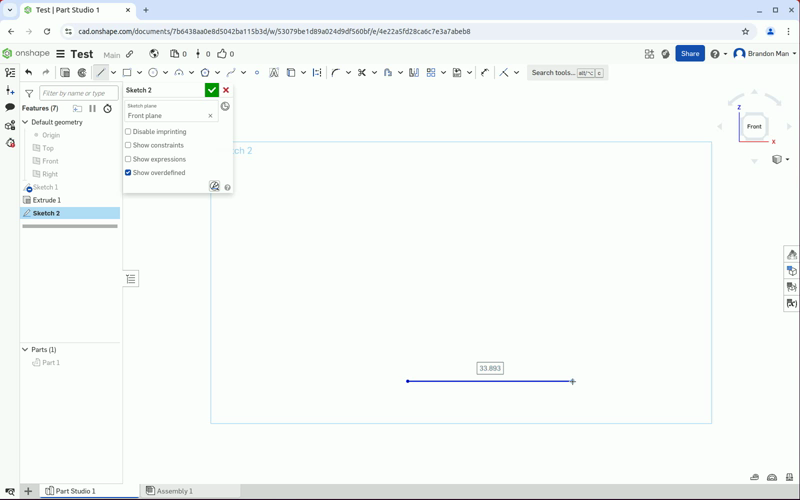
mouse_move(453, 237)
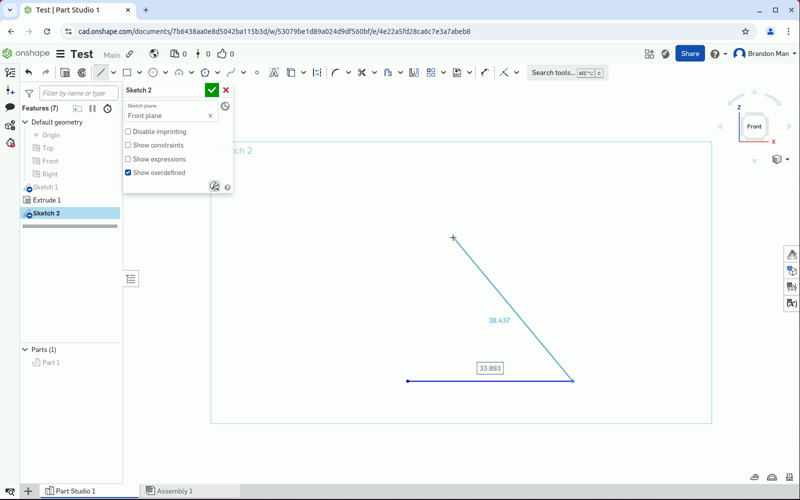
click(453, 237)
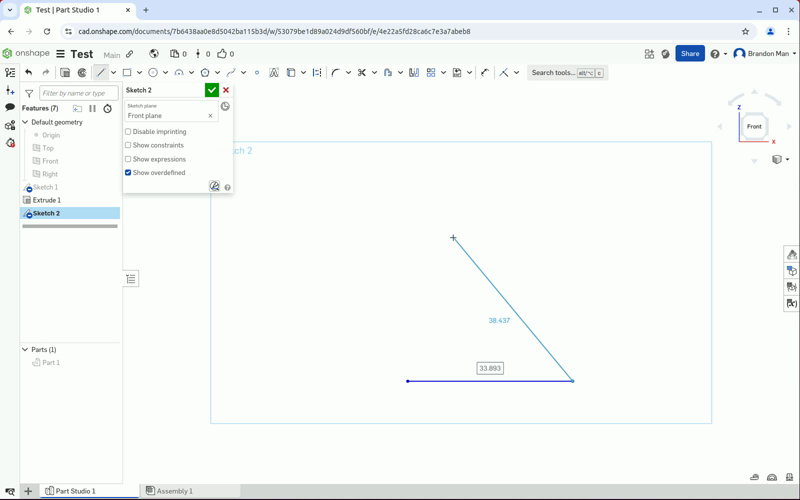
key_up(shift)
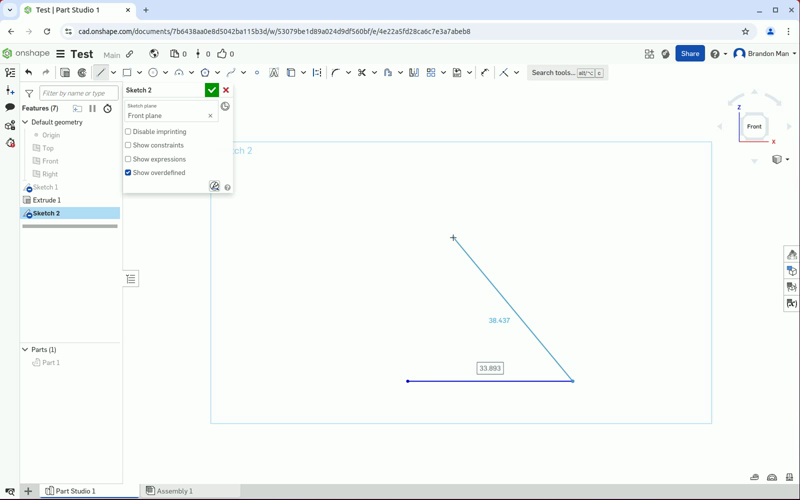
key_down(shift)
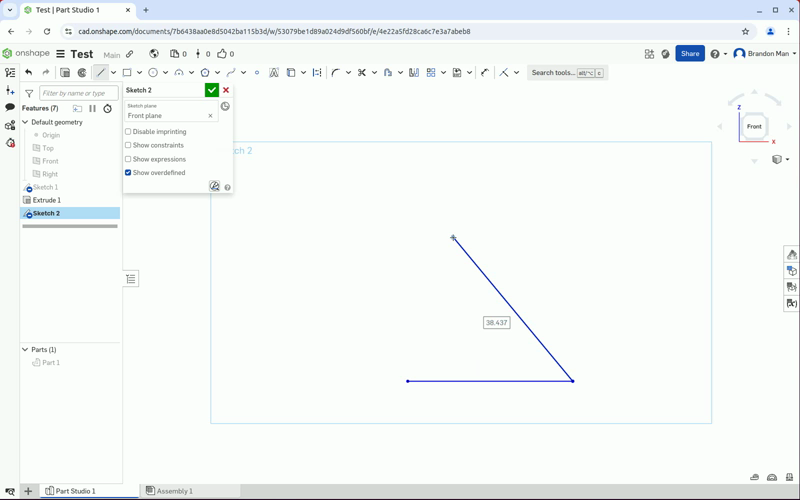
mouse_move(483, 237)
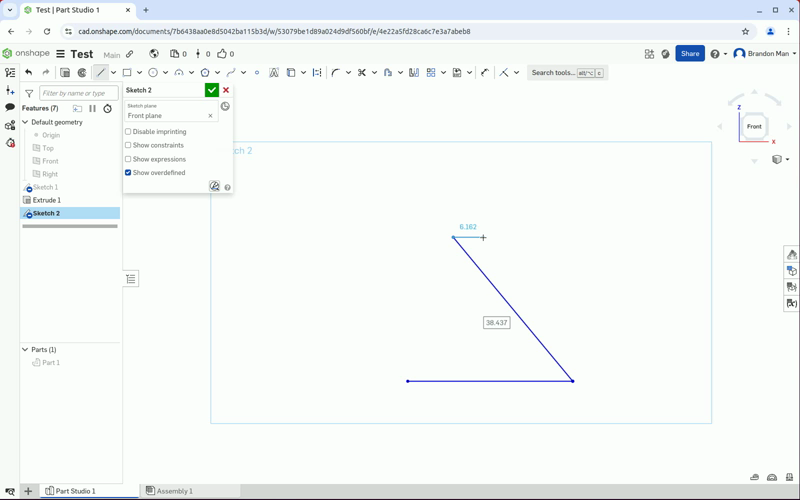
mouse_move(407, 237)
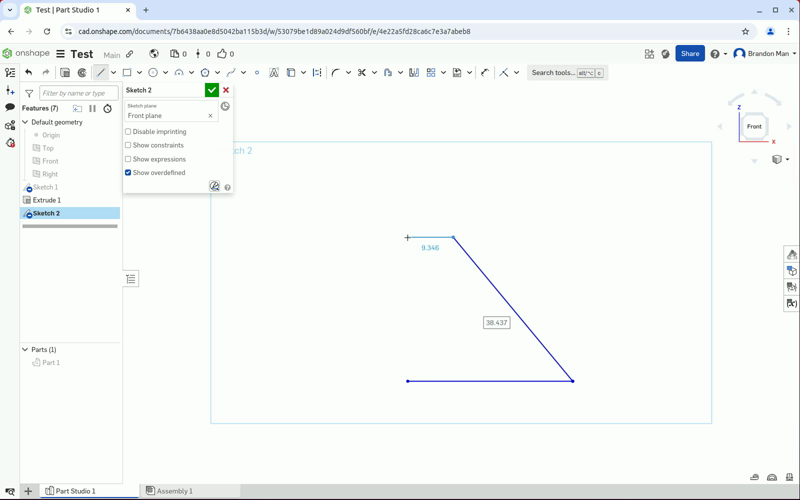
click(407, 237)
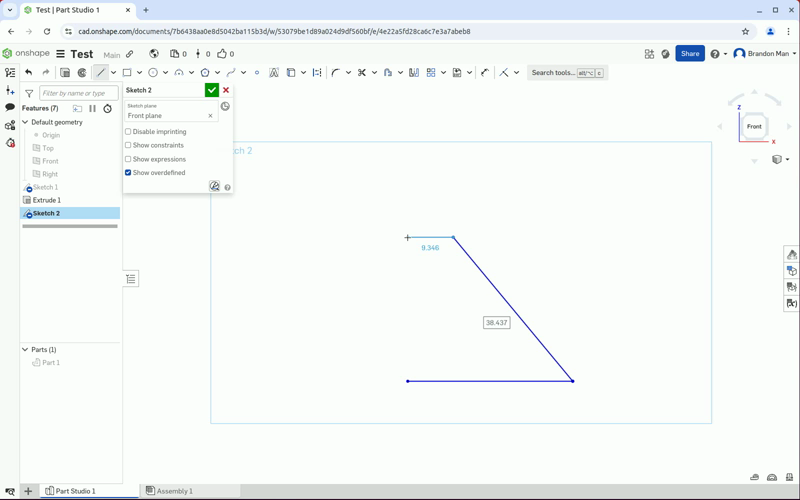
key_up(shift)
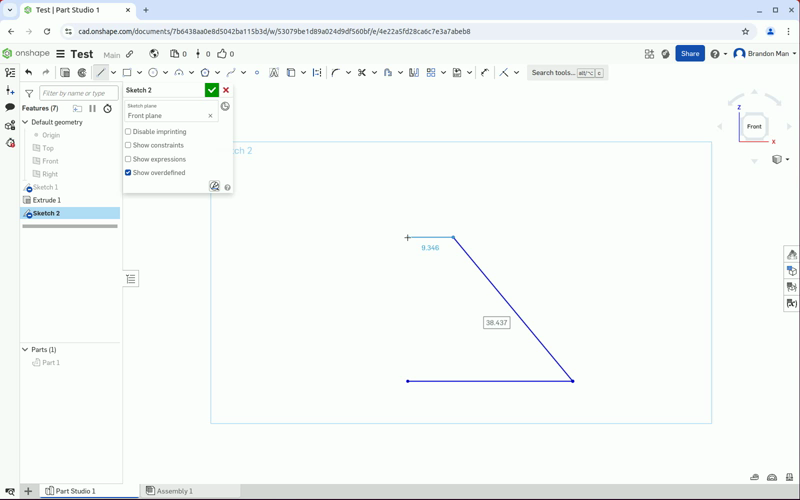
key_down(shift)
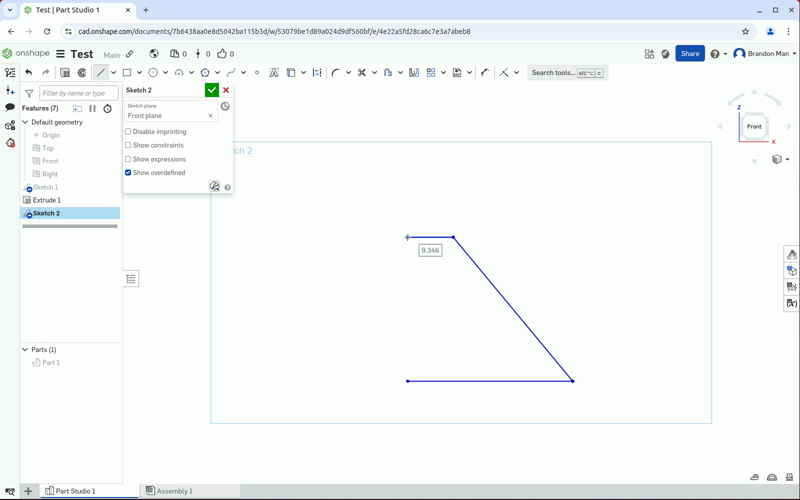
mouse_move(407, 381)
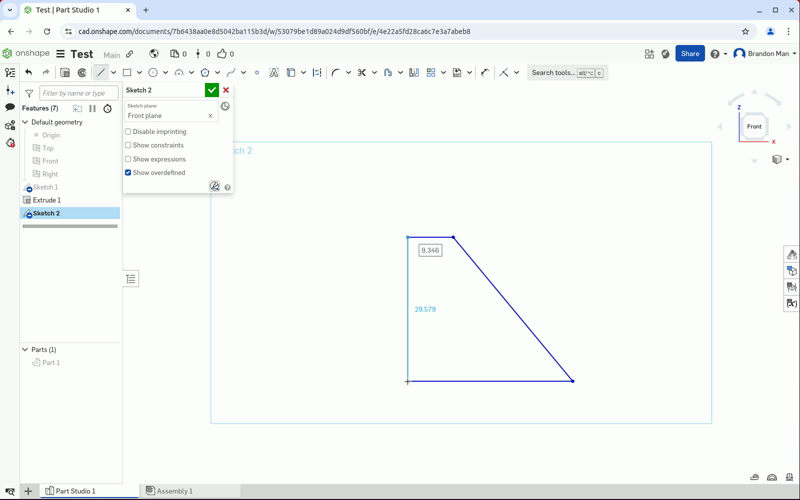
key_up(shift)
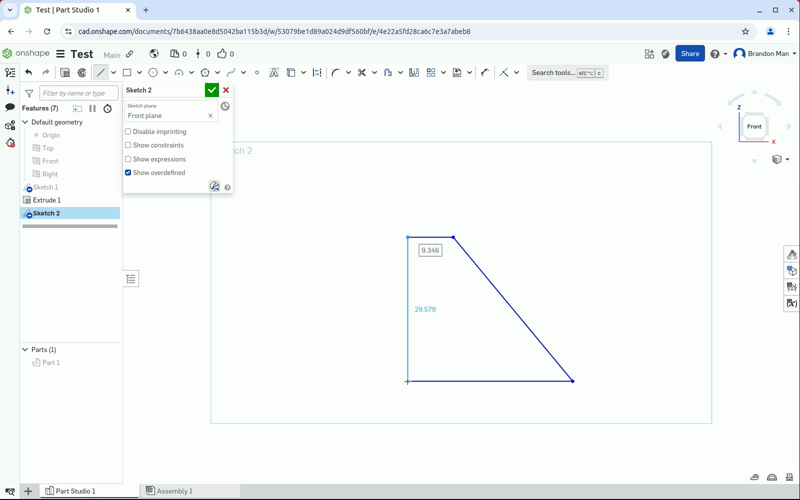
click(407, 381)
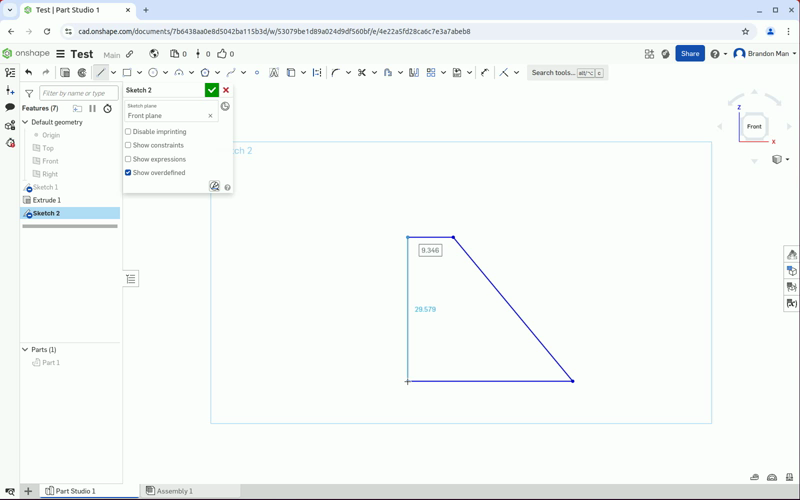
key(esc)
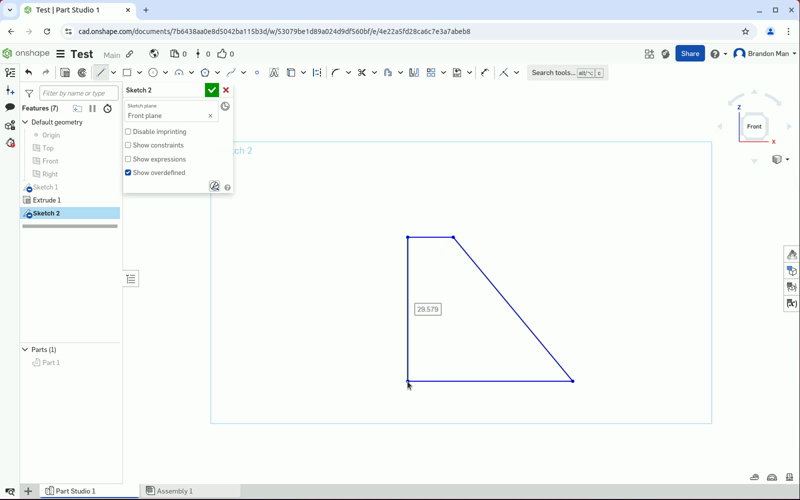
key(c)
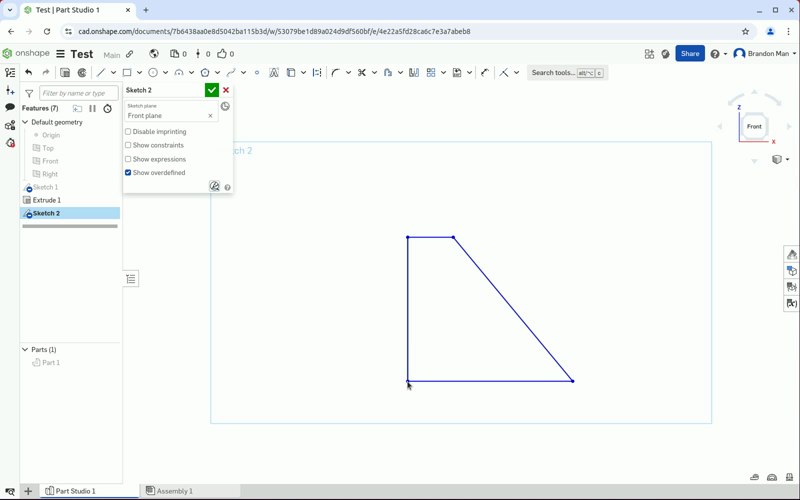
key_down(shift)
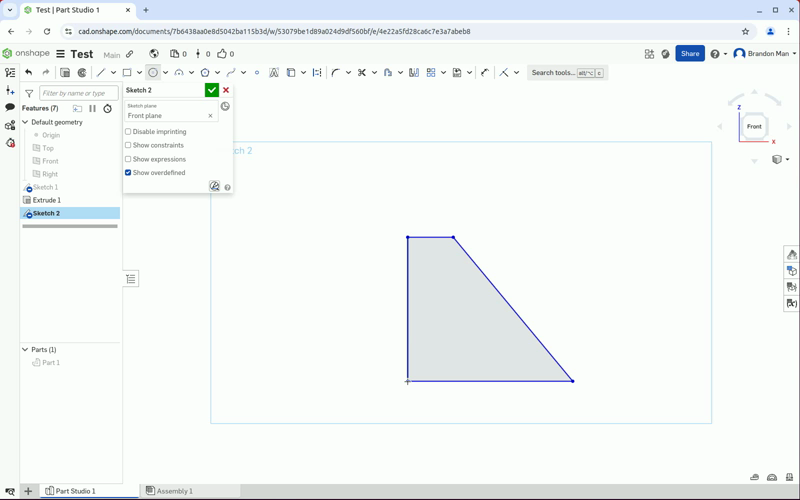
mouse_move(515, 358)
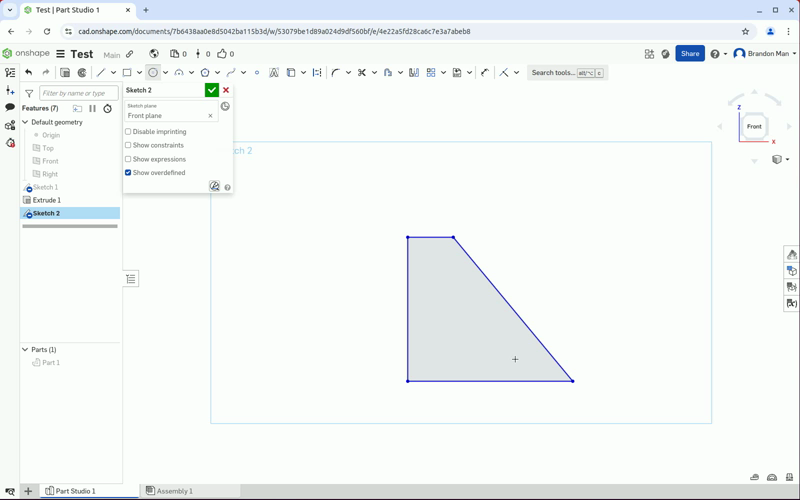
click(515, 358)
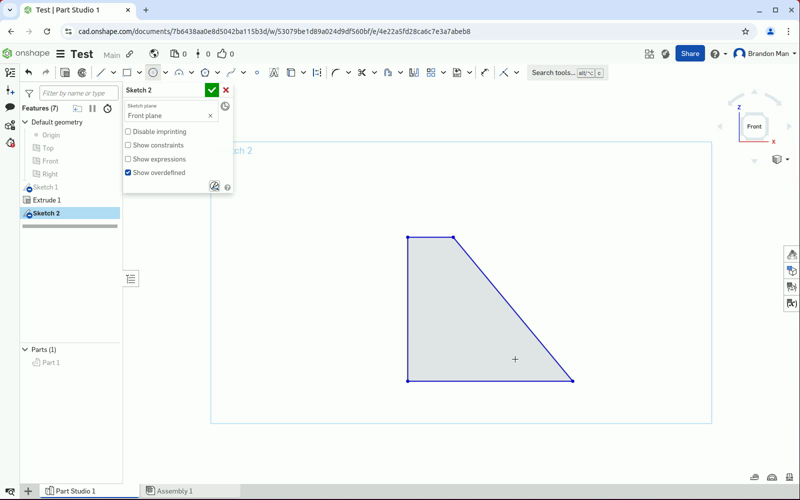
key_up(shift)
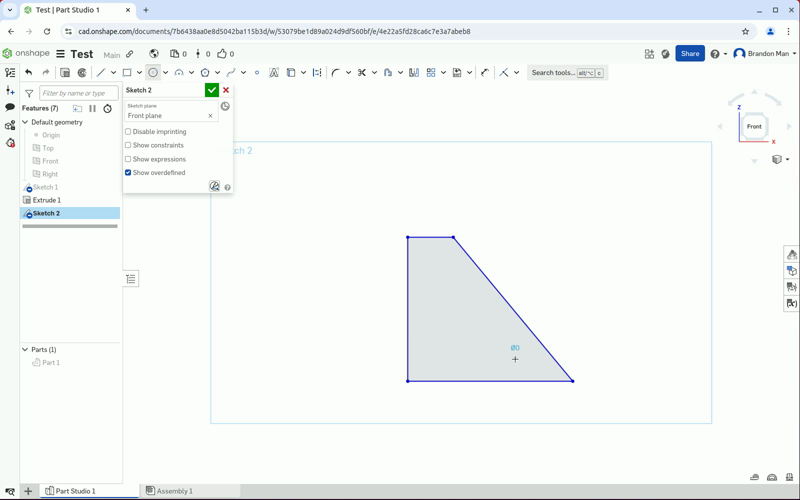
mouse_move(525, 358)
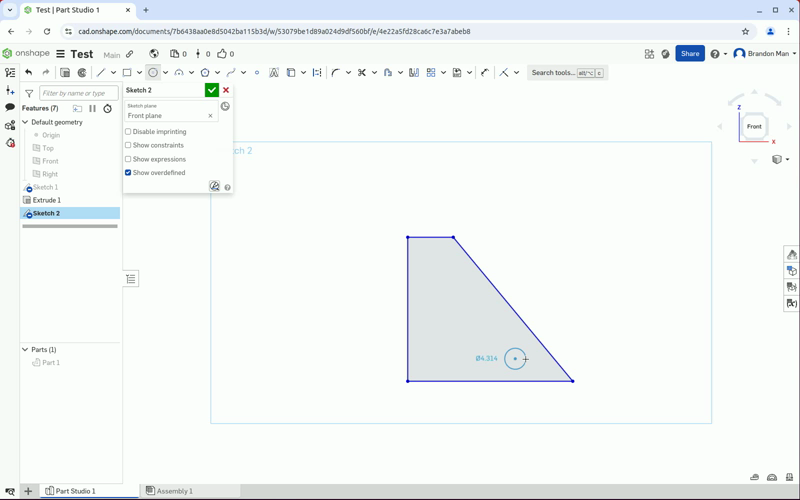
click(525, 358)
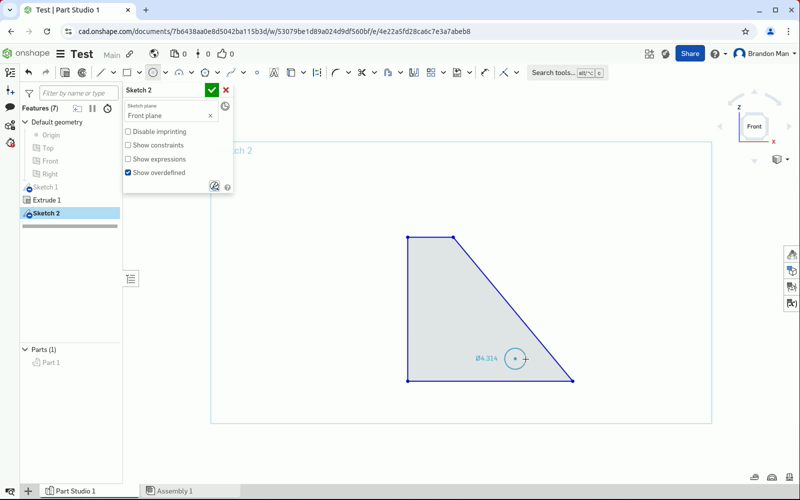
key(esc)
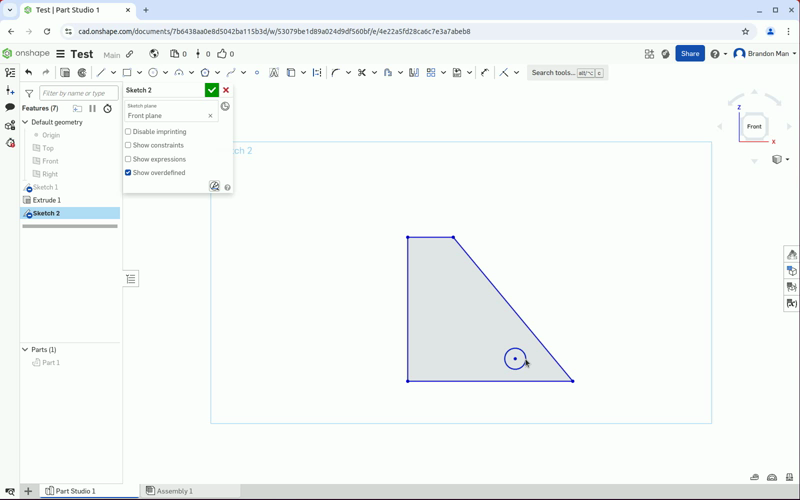
mouse_move(455, 299)
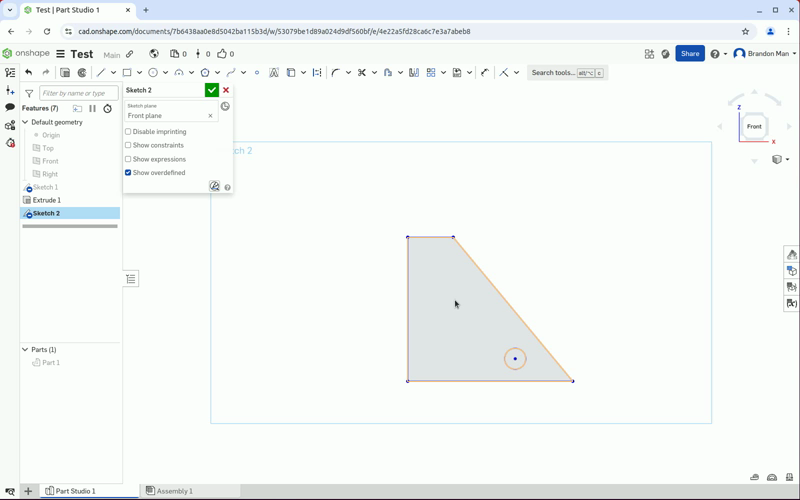
click(455, 299)
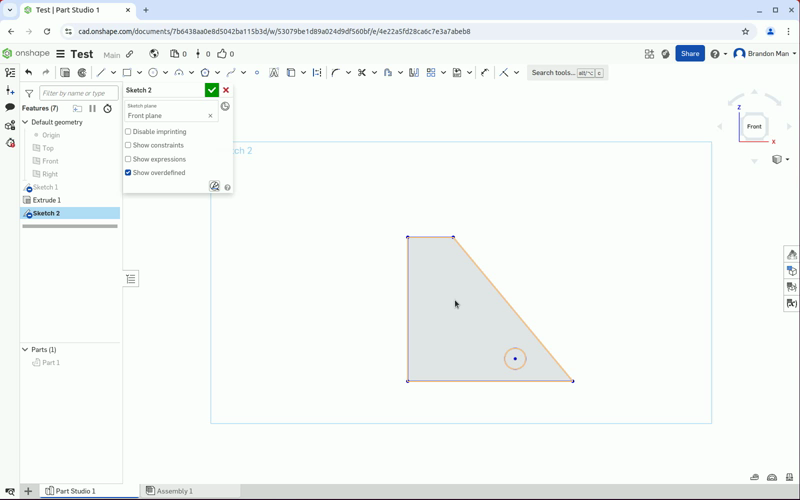
mouse_move(73, 352)
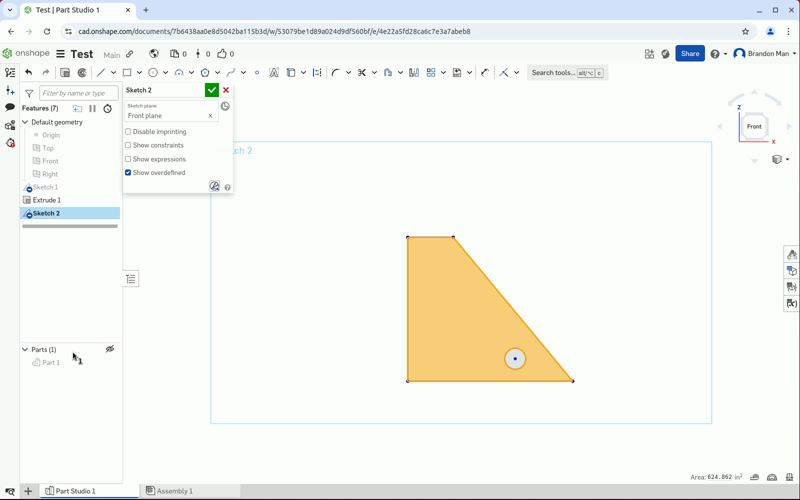
key(shift+y)
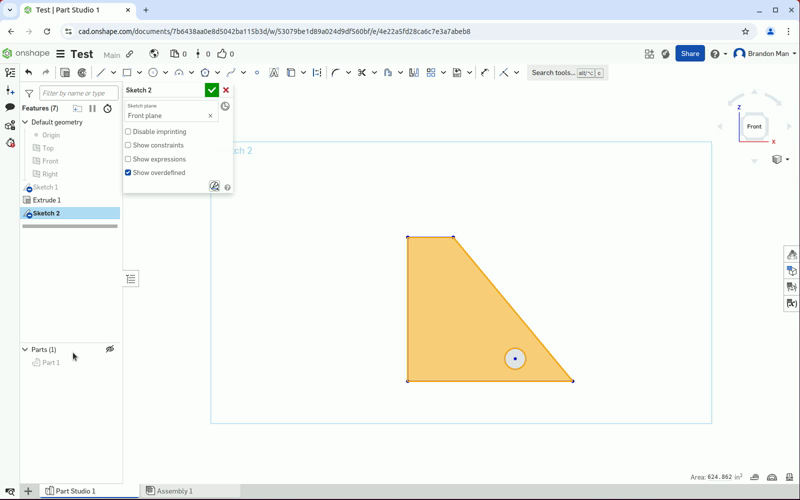
key(shift+e)
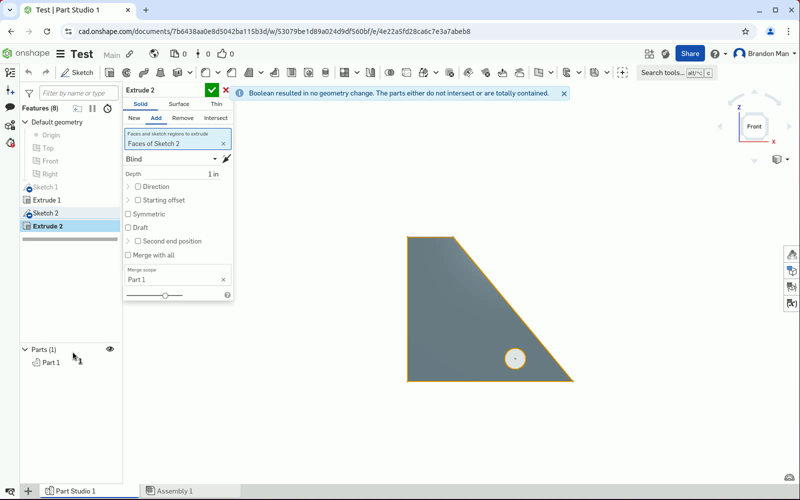
mouse_move(143, 106)
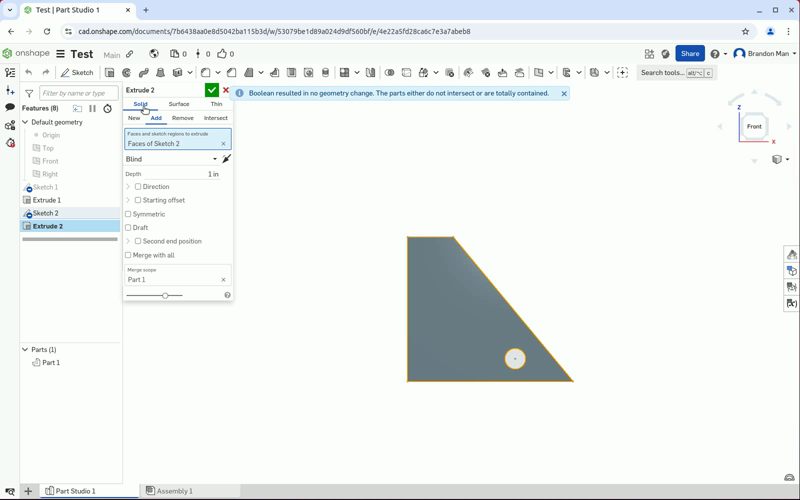
click(143, 106)
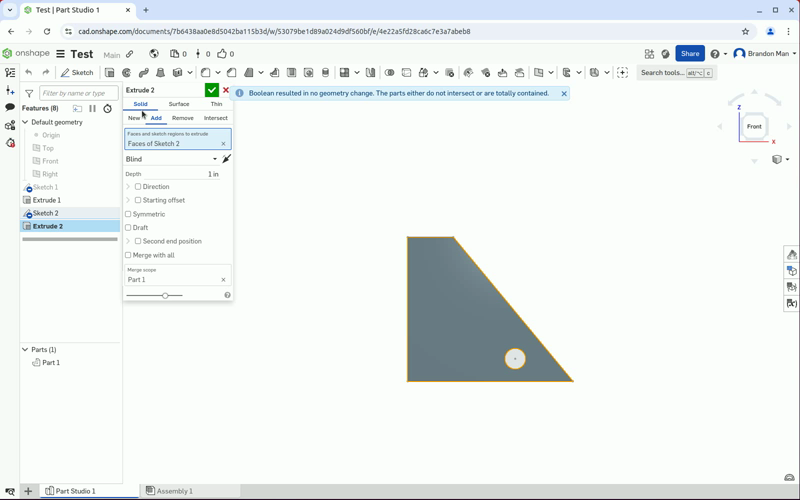
mouse_move(137, 120)
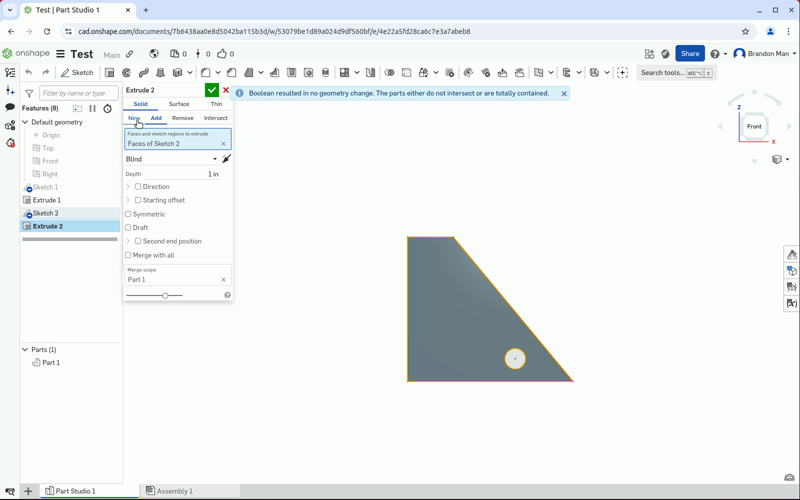
click(137, 120)
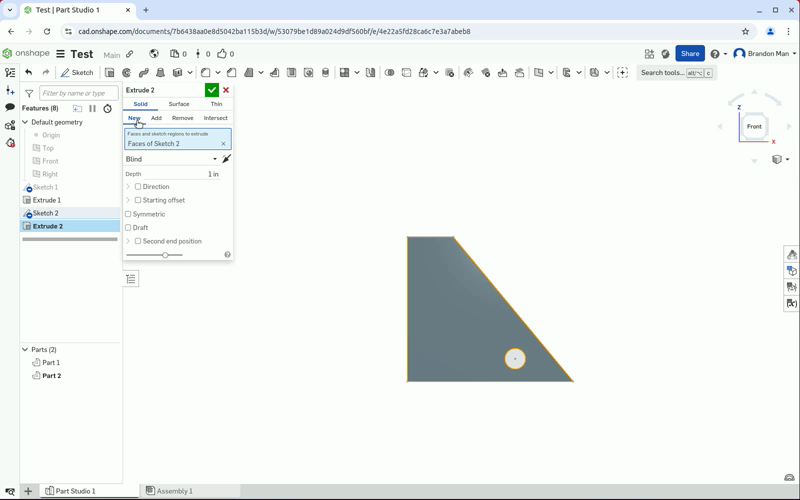
key(tab, 4)
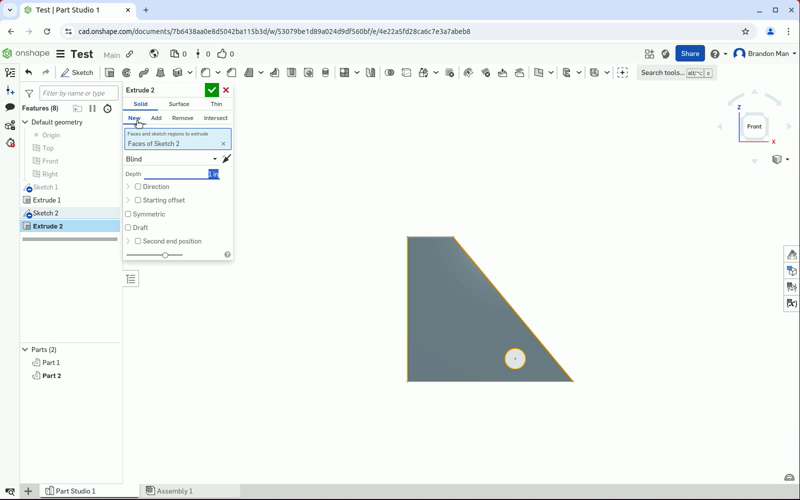
text(-18.294)
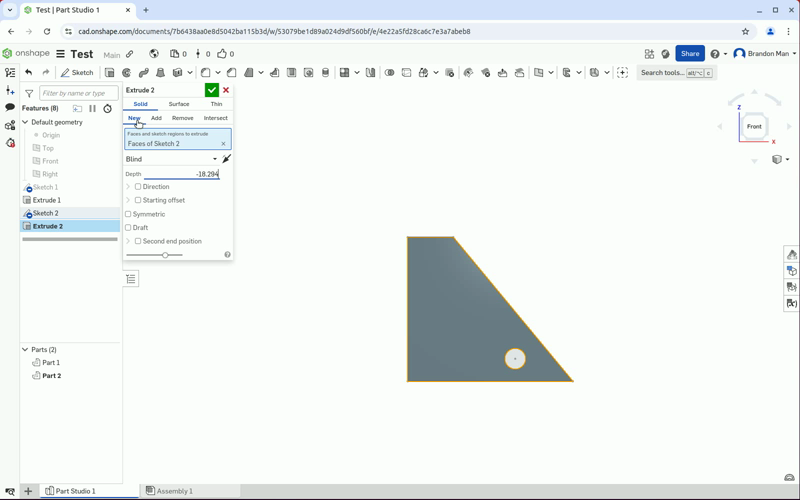
key(tab, 3)
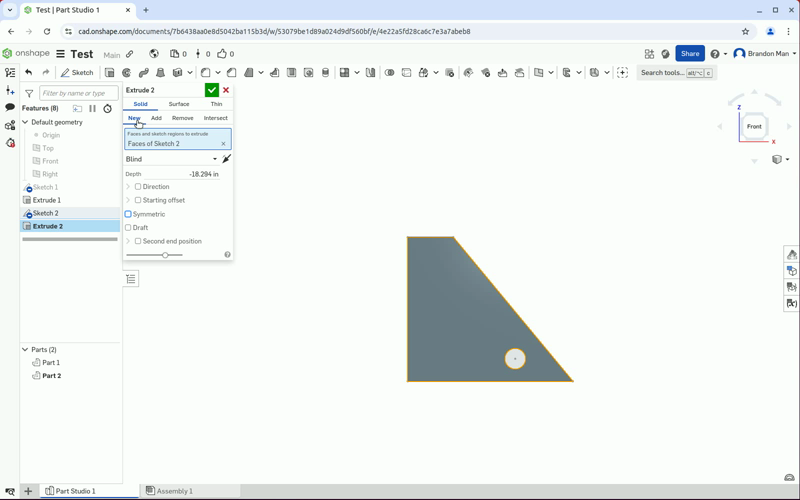
key(space)
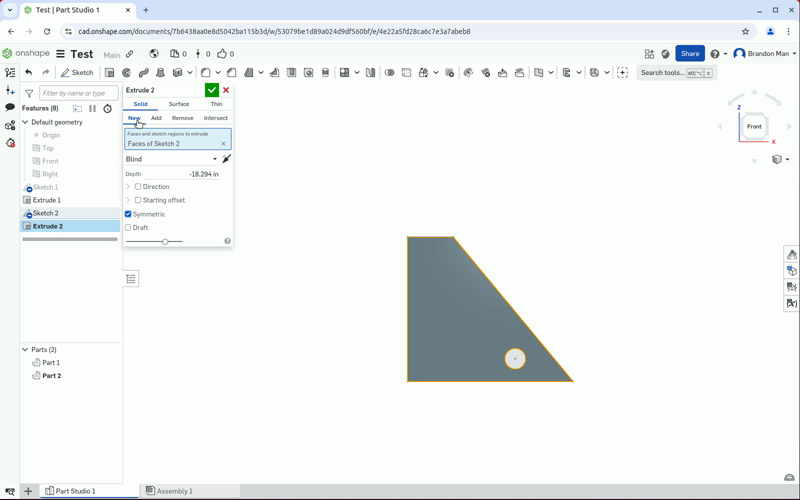
key(enter)
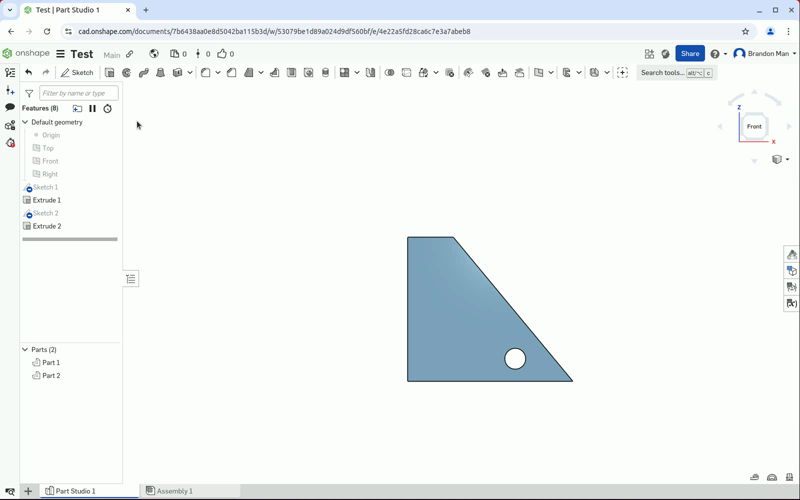
key(shift+h)
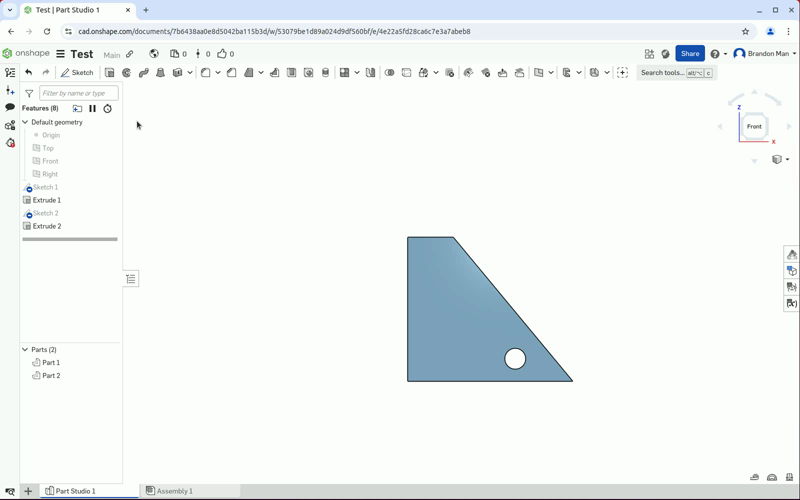
key(shift+h)
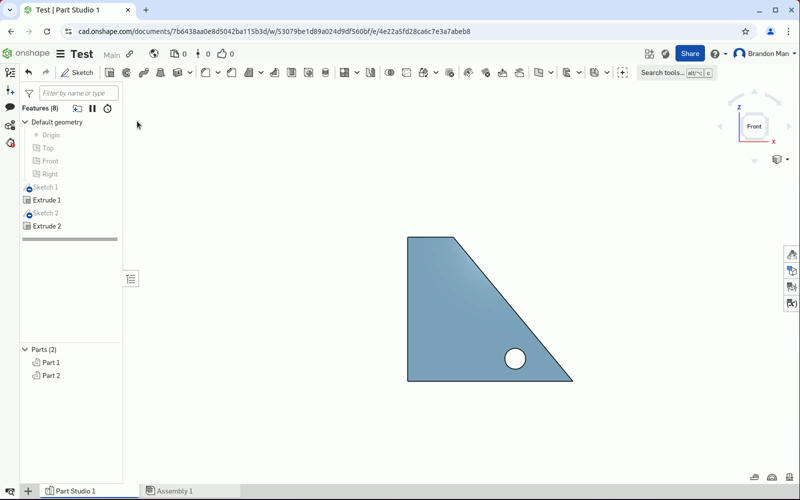
mouse_move(73, 189)
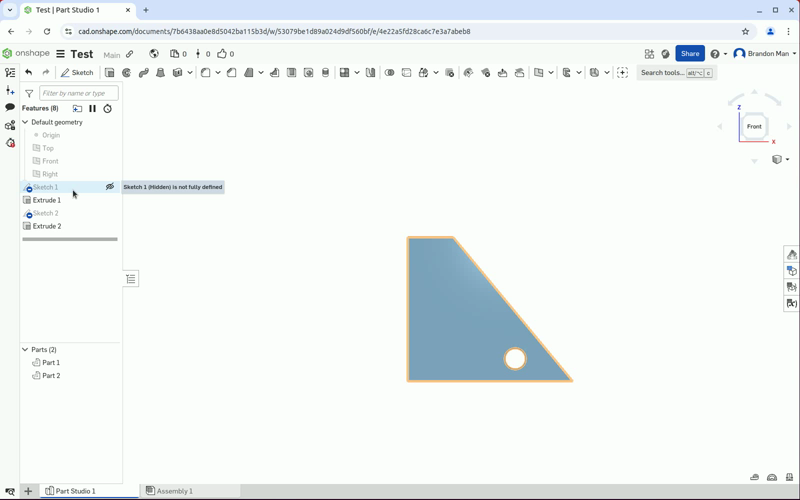
click(73, 189)
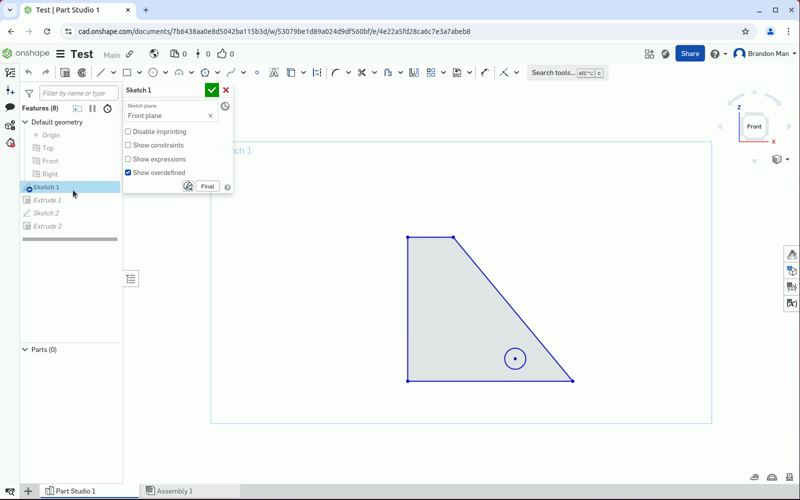
mouse_move(229, 92)
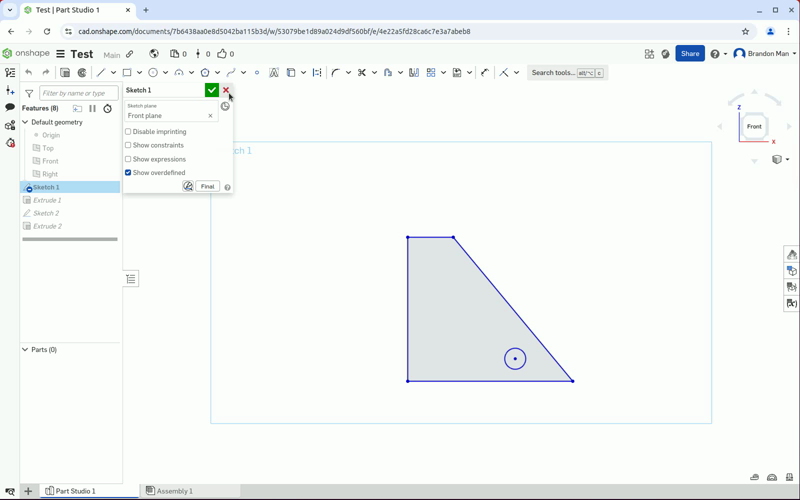
click(229, 92)
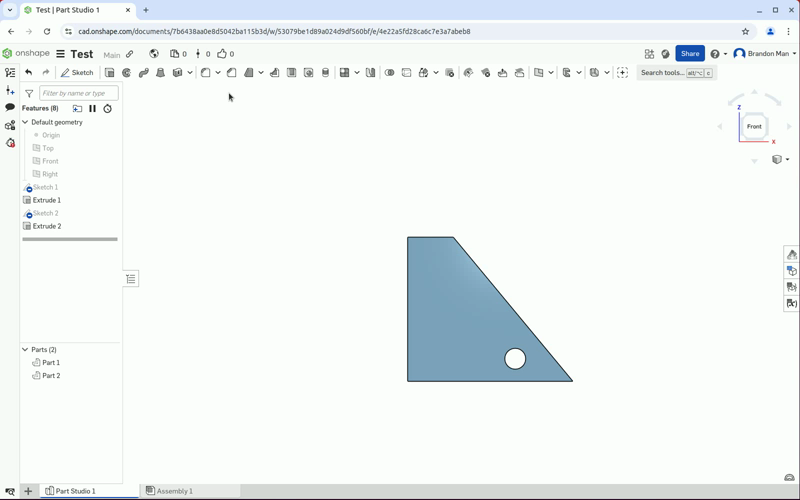
mouse_move(73, 352)
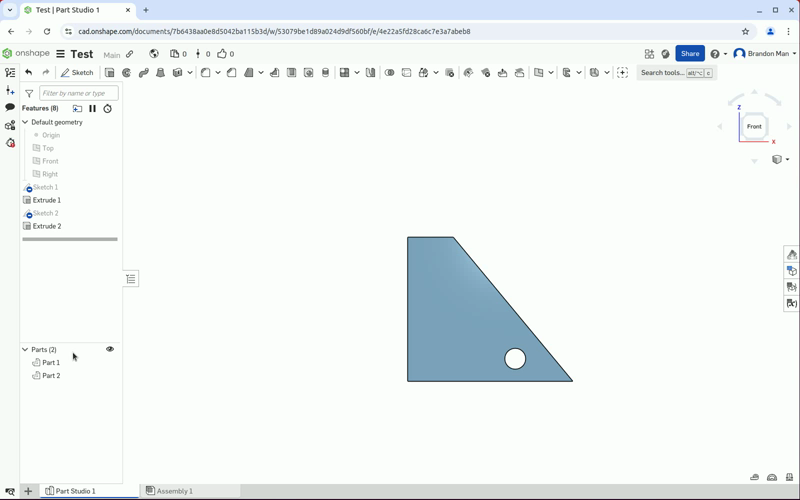
key(y)
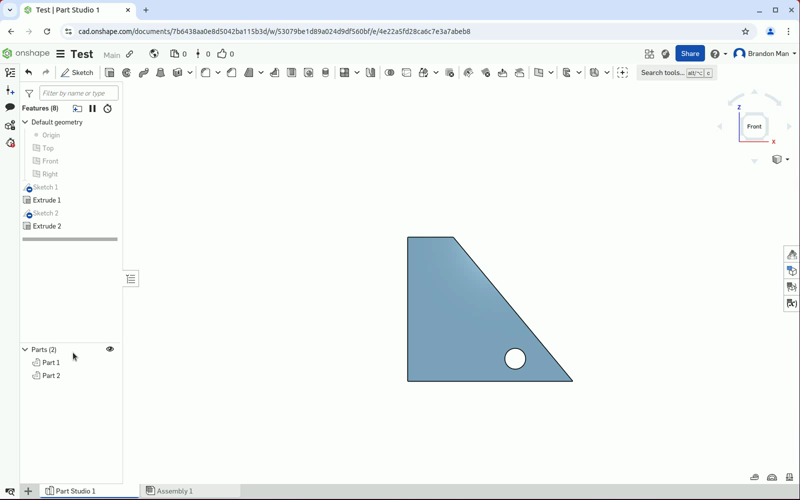
key(shift+p)
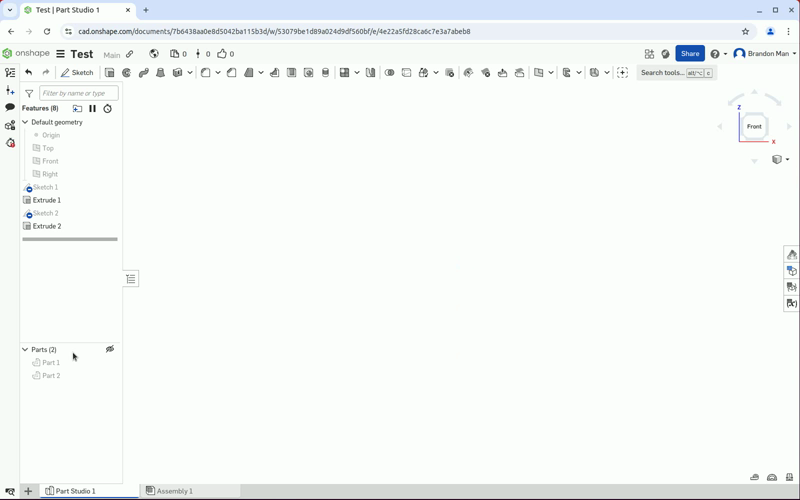
key(space)
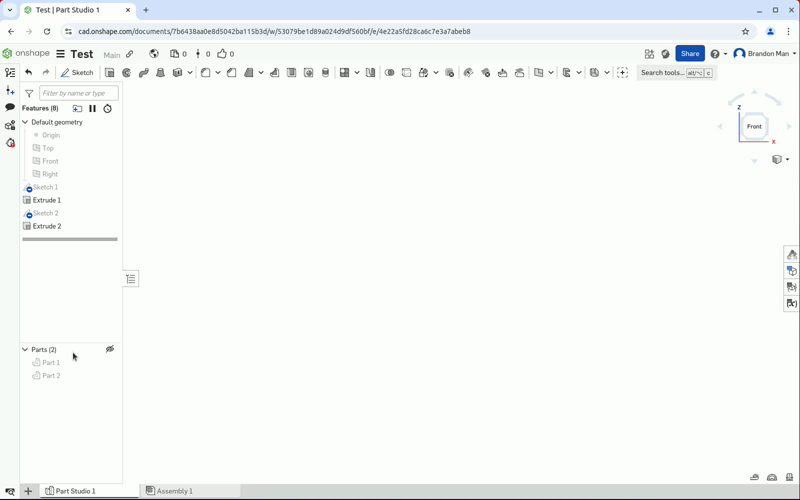
key_down(shift)
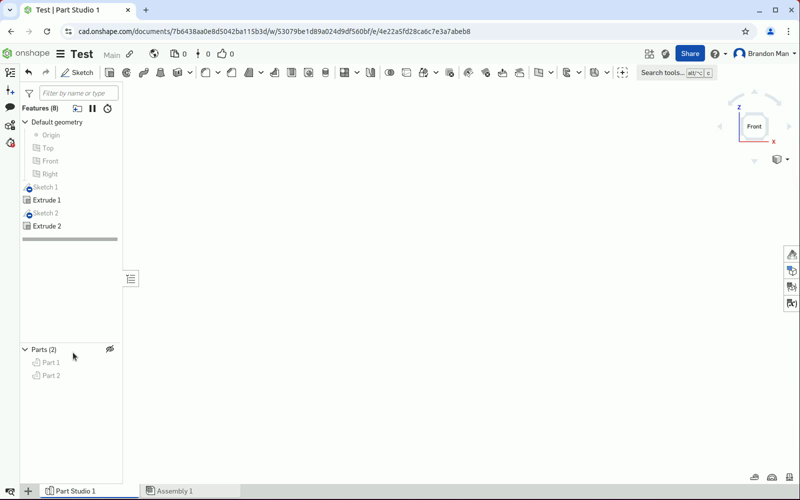
key(down)
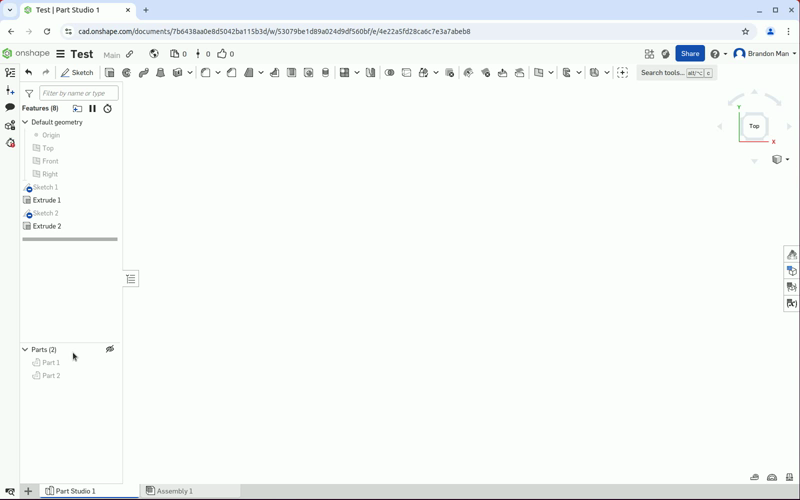
key_up(shift)
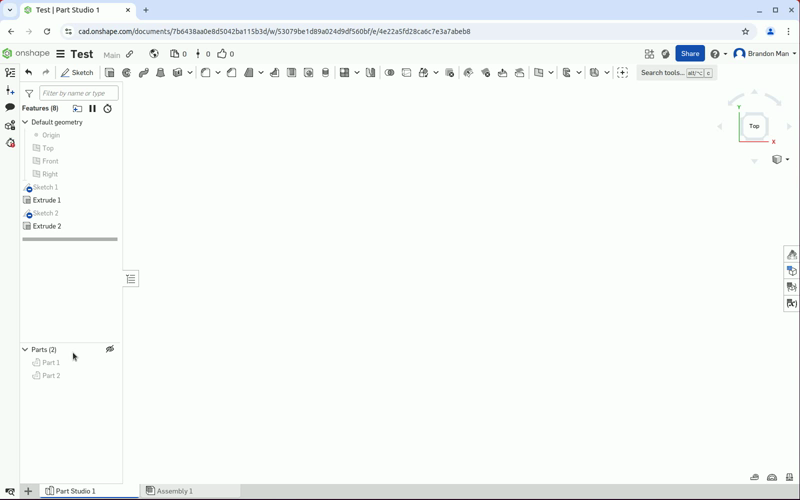
mouse_move(73, 352)
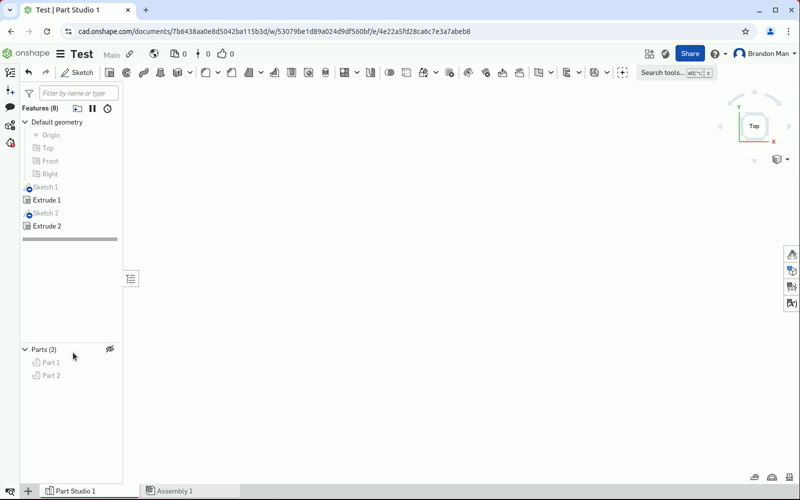
key(shift+y)
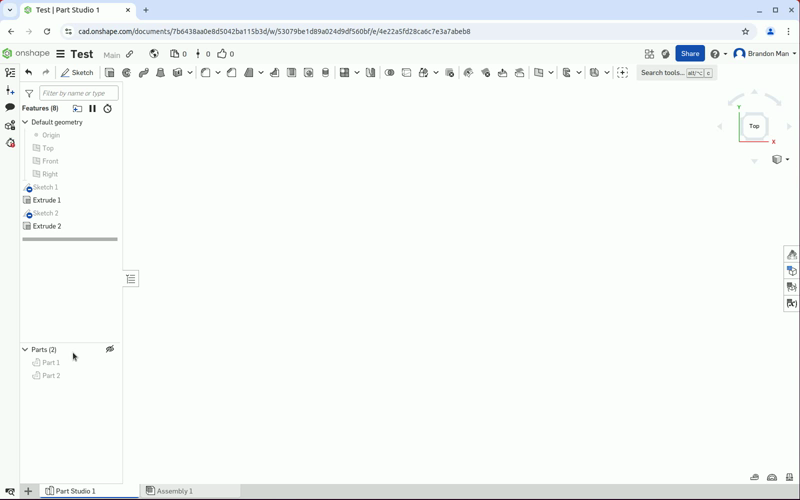
key(shift+s)
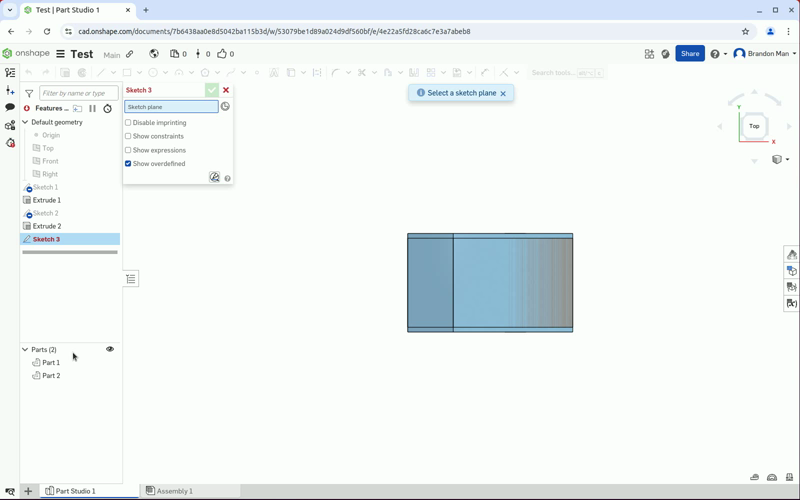
mouse_move(73, 150)
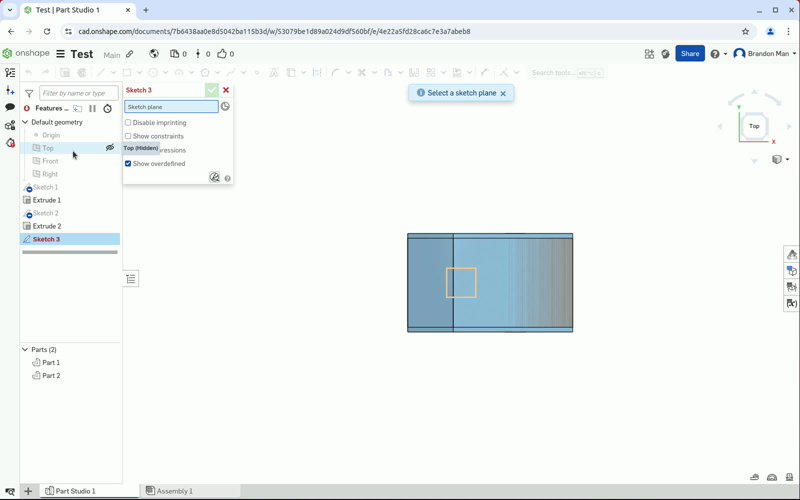
click(73, 150)
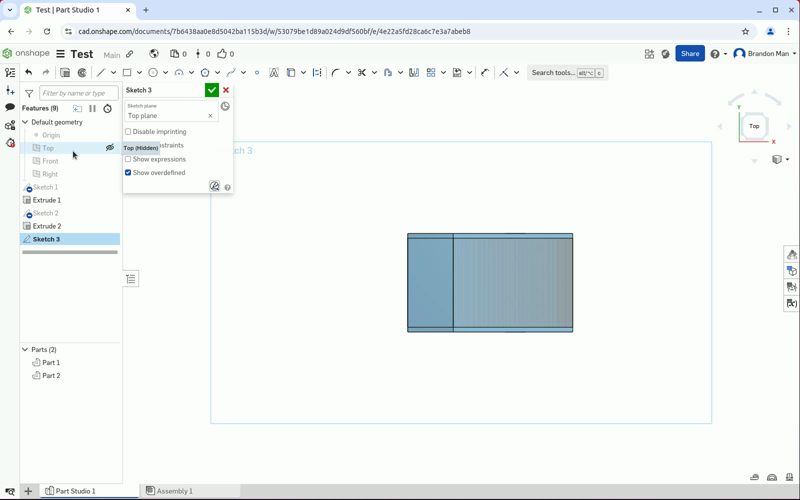
mouse_move(73, 352)
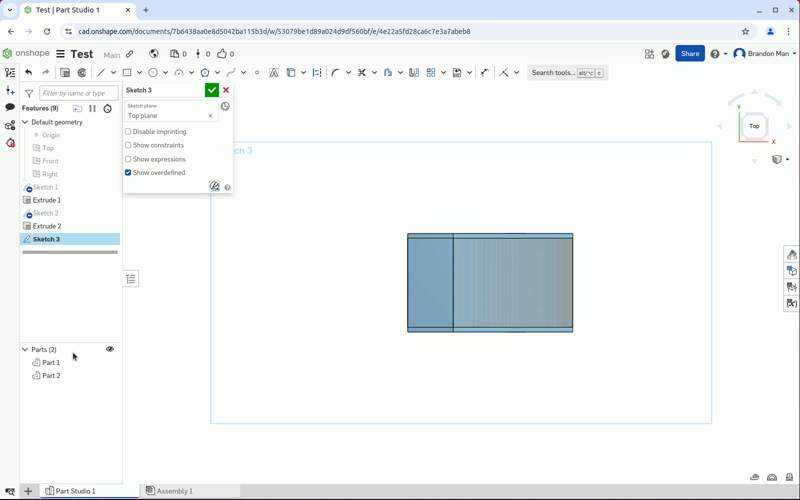
key(y)
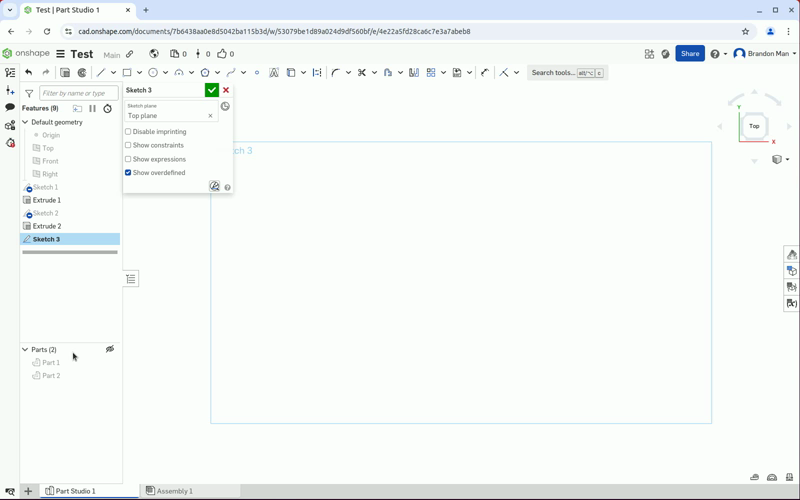
key(l)
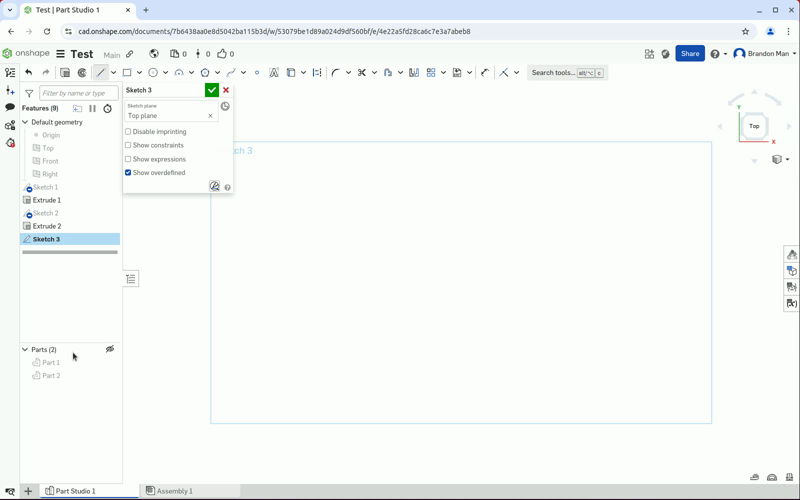
key_down(shift)
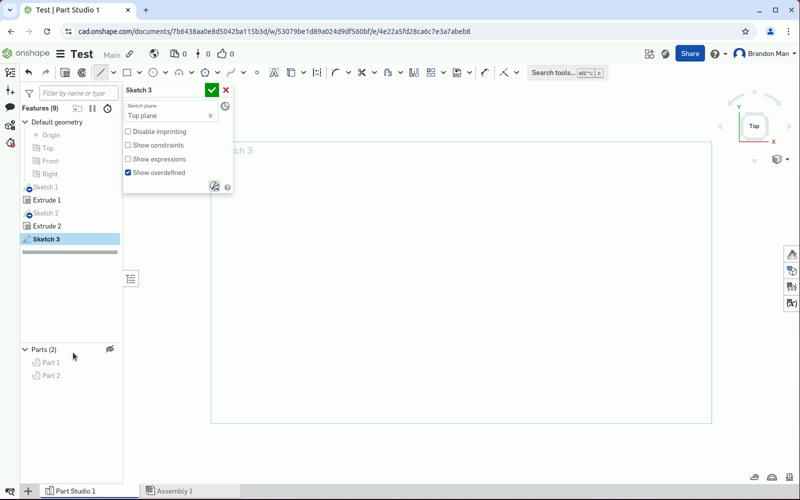
mouse_move(378, 307)
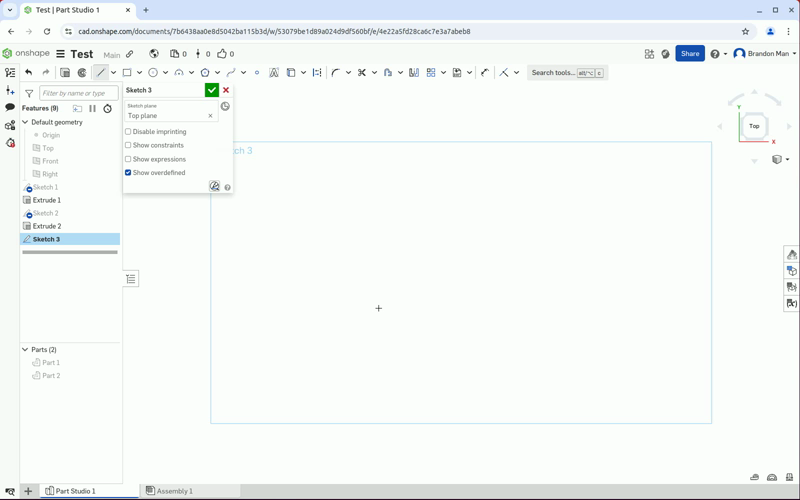
click(378, 307)
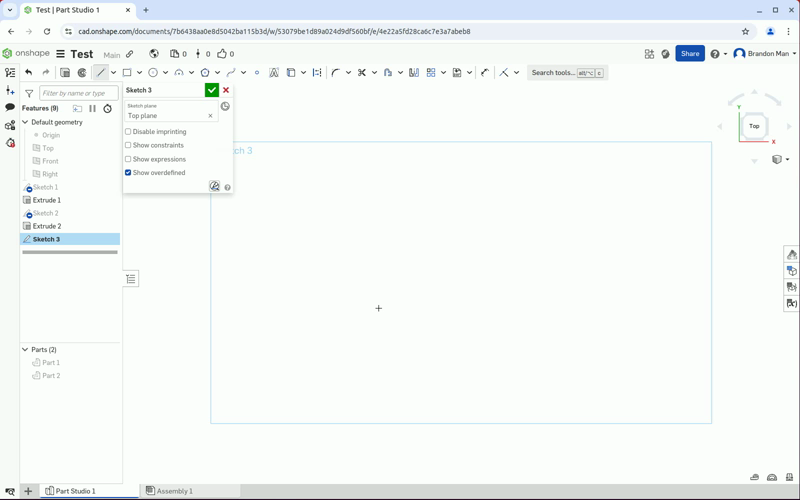
key_up(shift)
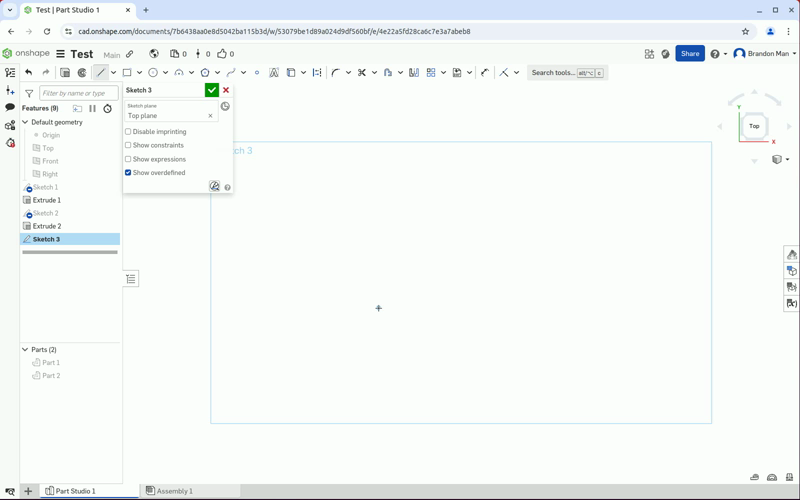
key_down(shift)
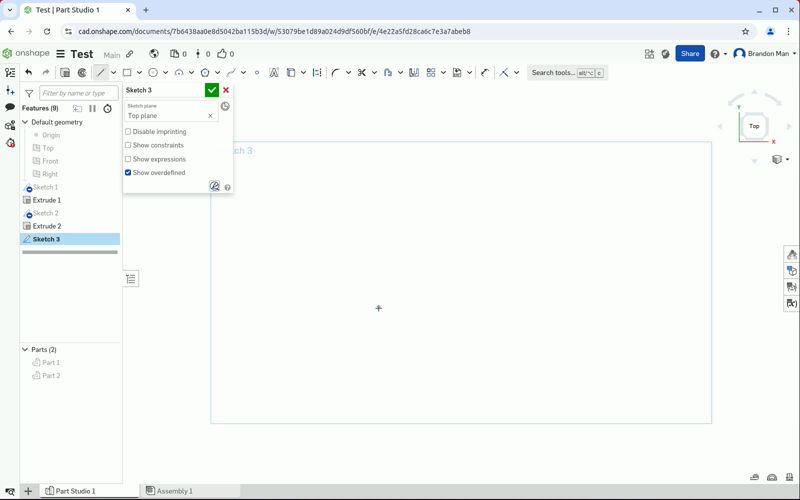
mouse_move(576, 307)
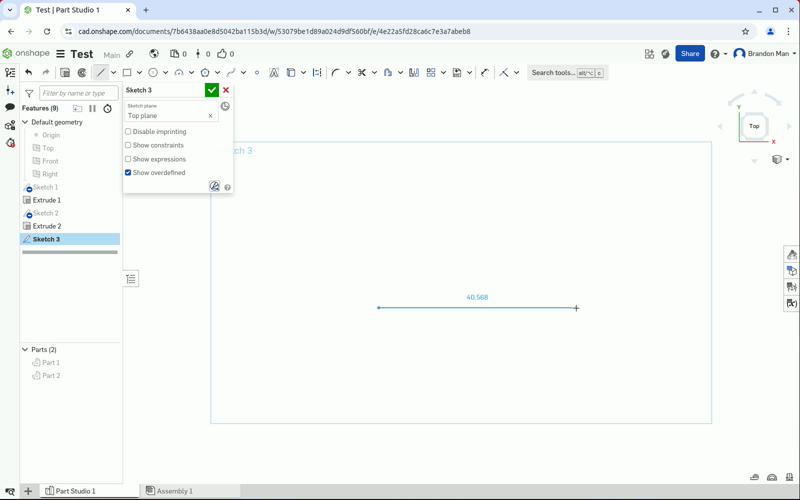
click(576, 307)
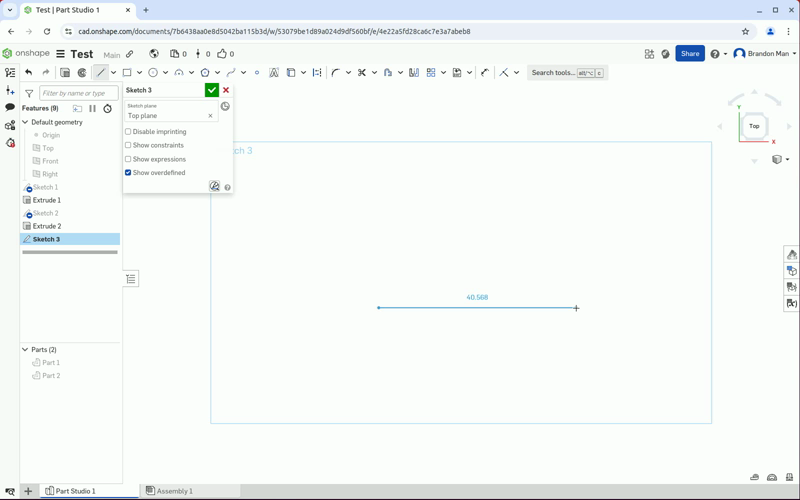
key_up(shift)
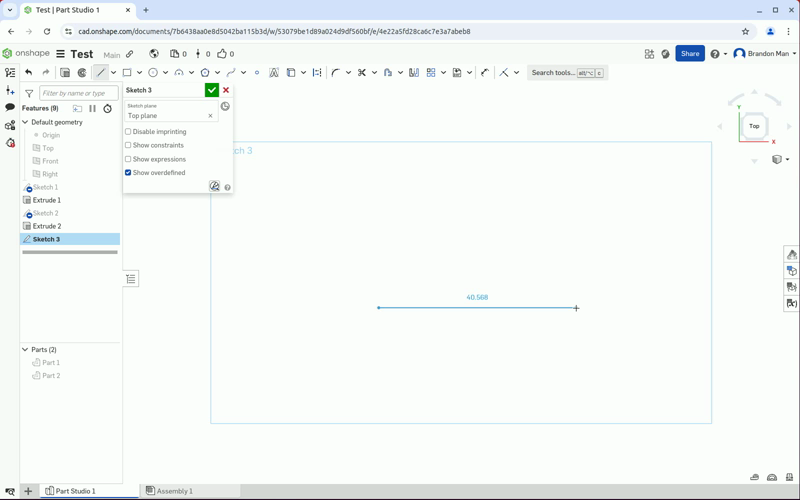
key_down(shift)
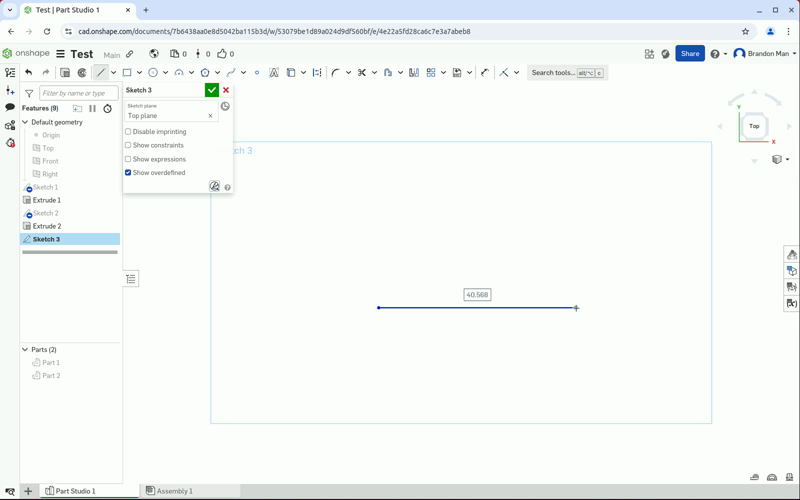
mouse_move(589, 307)
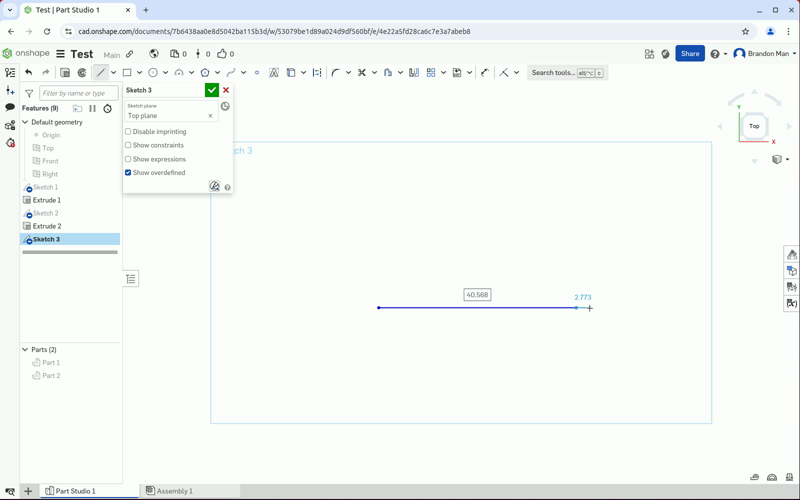
mouse_move(576, 257)
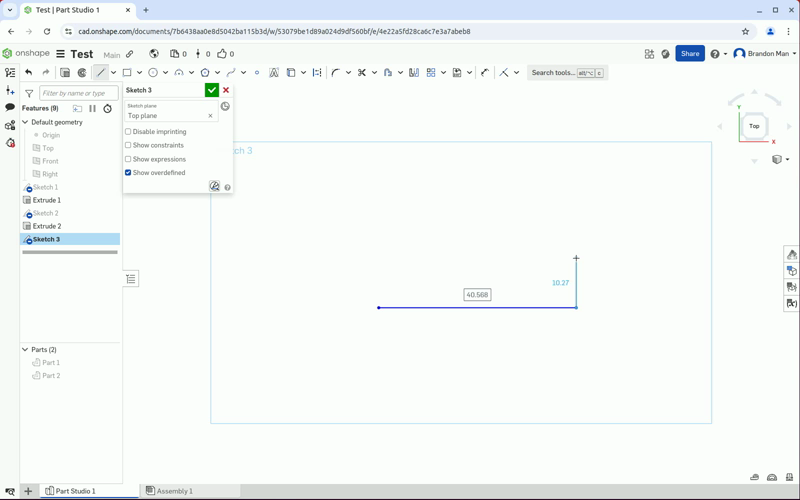
click(576, 257)
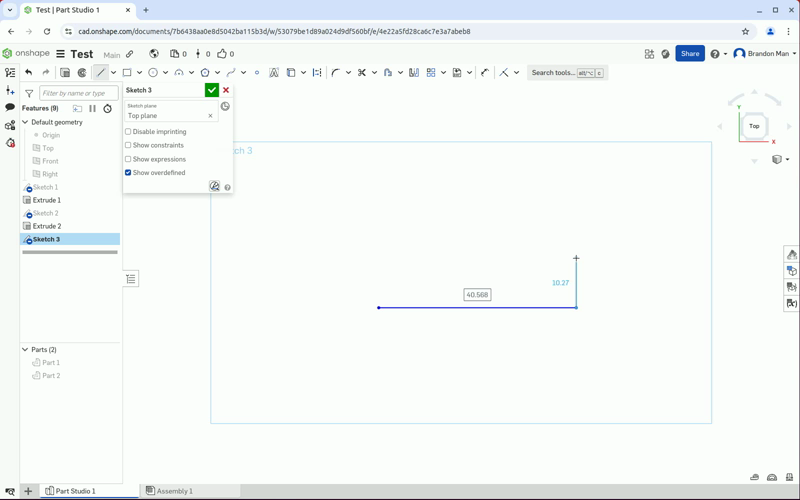
key_up(shift)
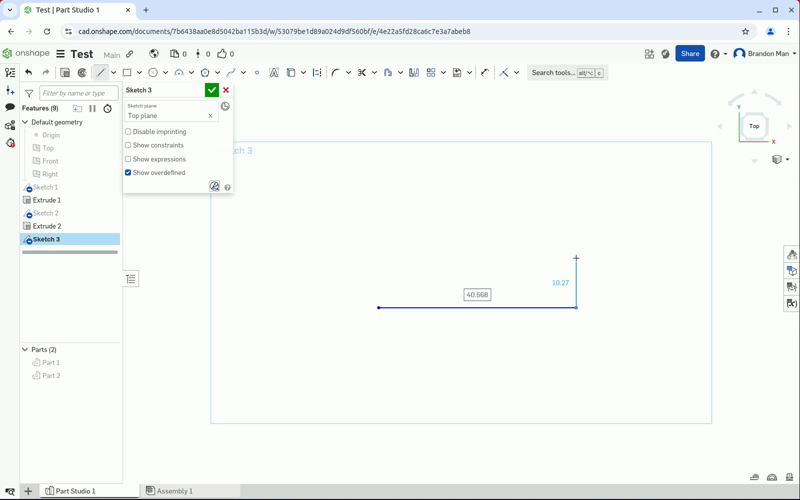
key_down(shift)
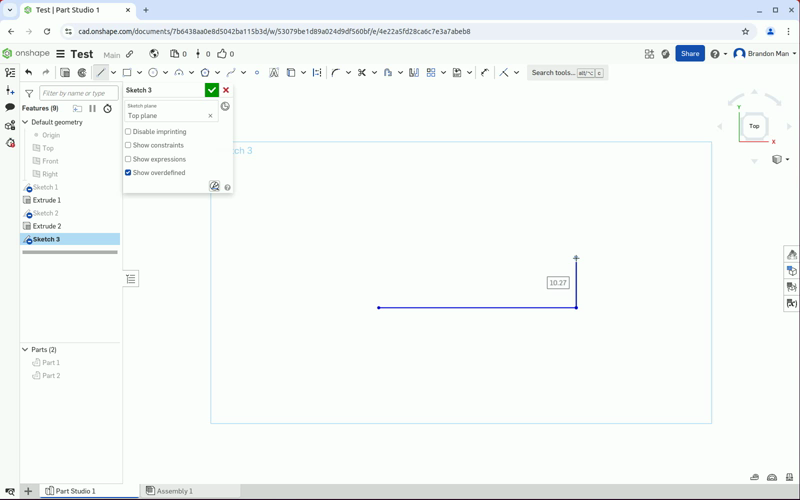
mouse_move(378, 257)
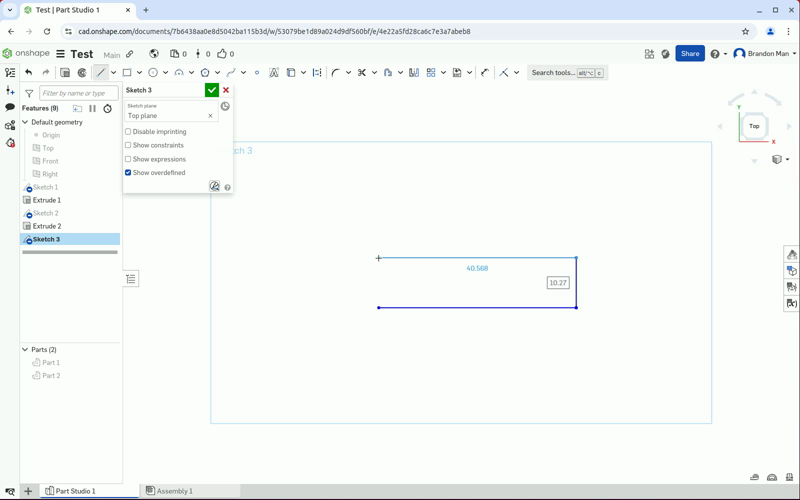
click(378, 257)
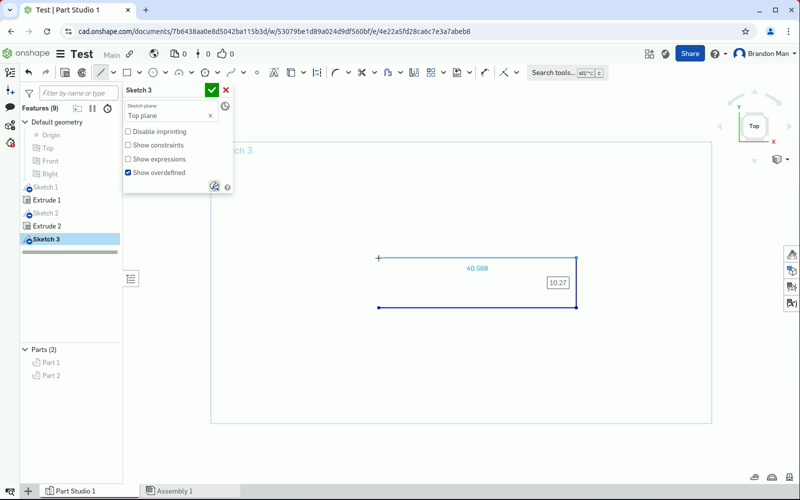
key_up(shift)
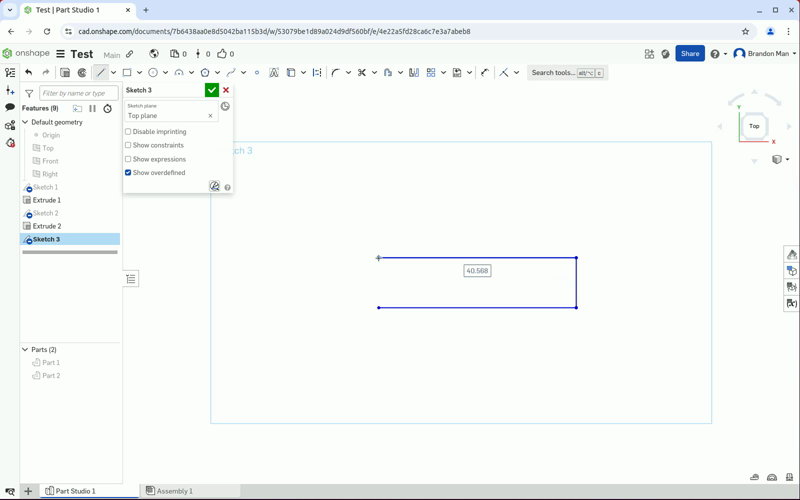
mouse_move(408, 257)
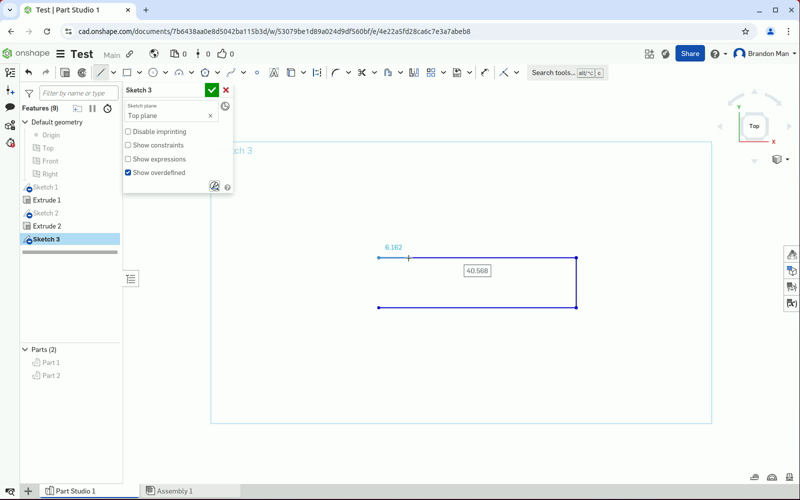
key_down(shift)
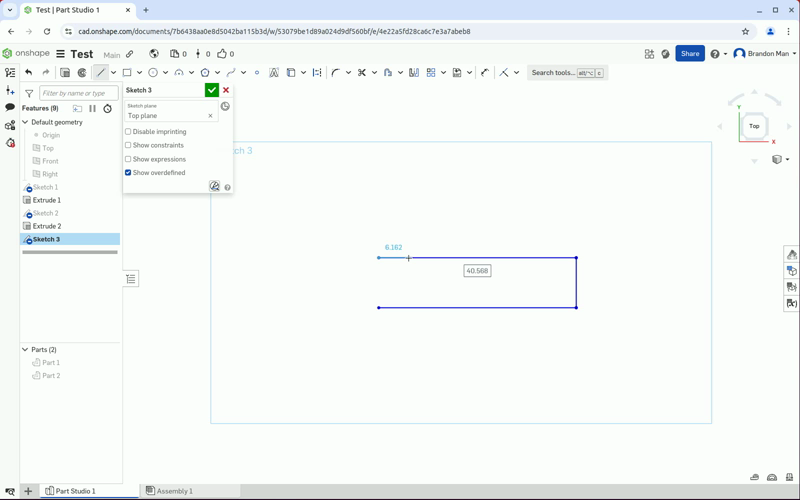
mouse_move(378, 307)
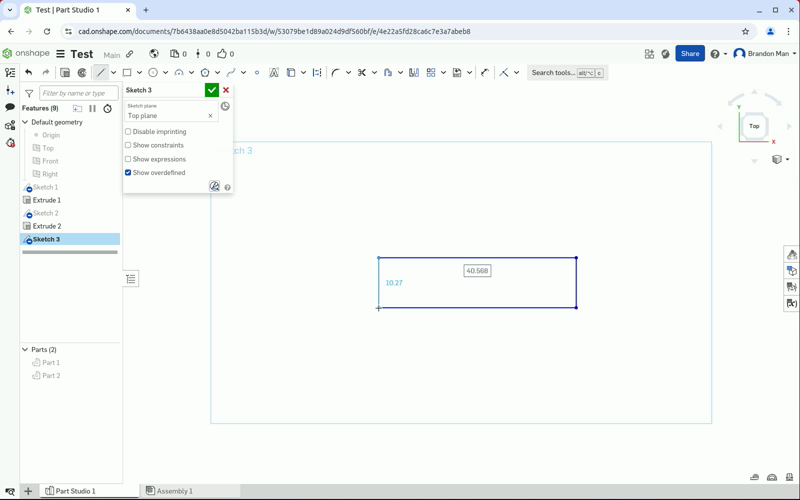
key_up(shift)
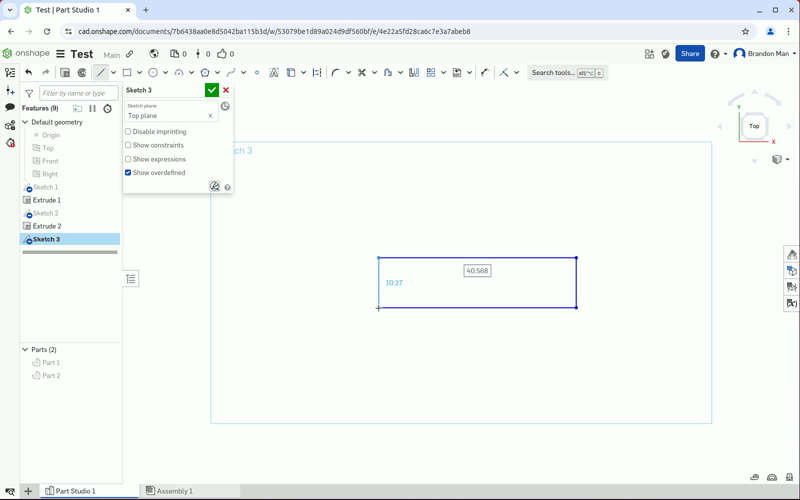
click(378, 307)
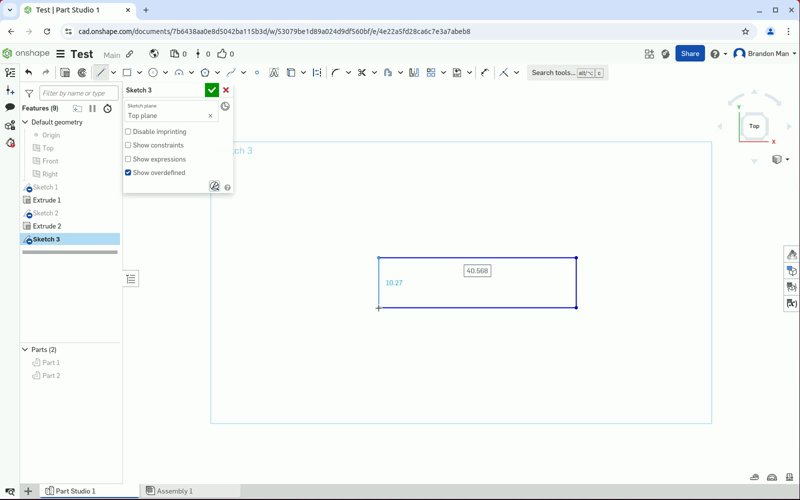
key(esc)
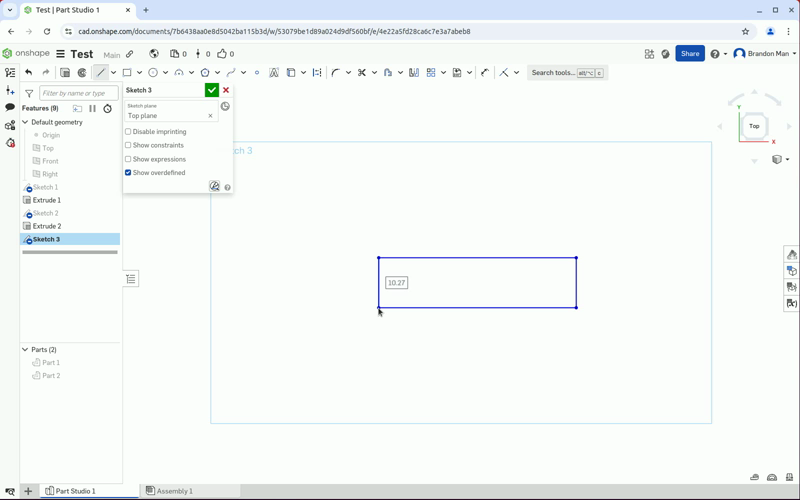
mouse_move(566, 277)
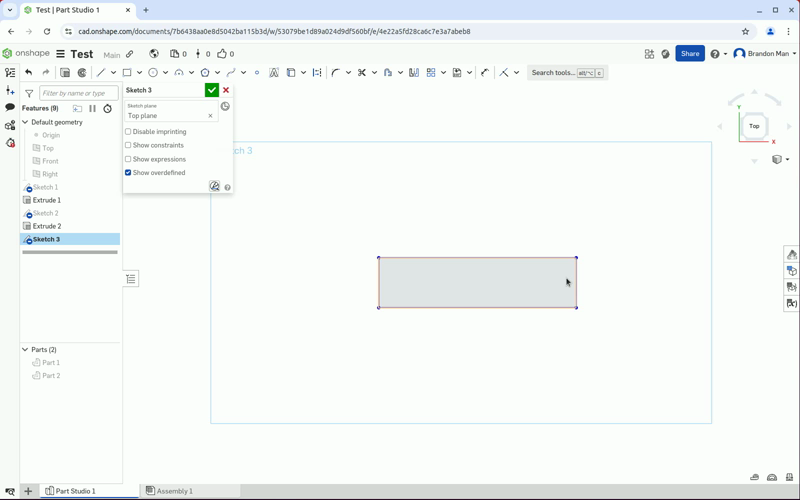
click(566, 277)
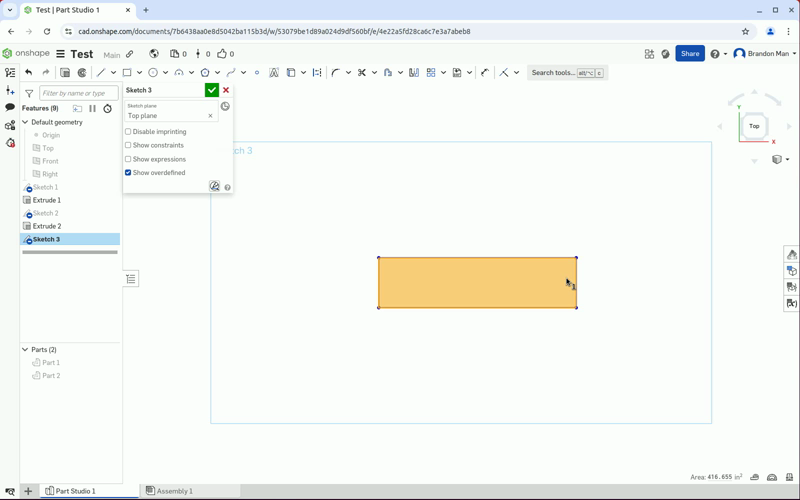
mouse_move(73, 352)
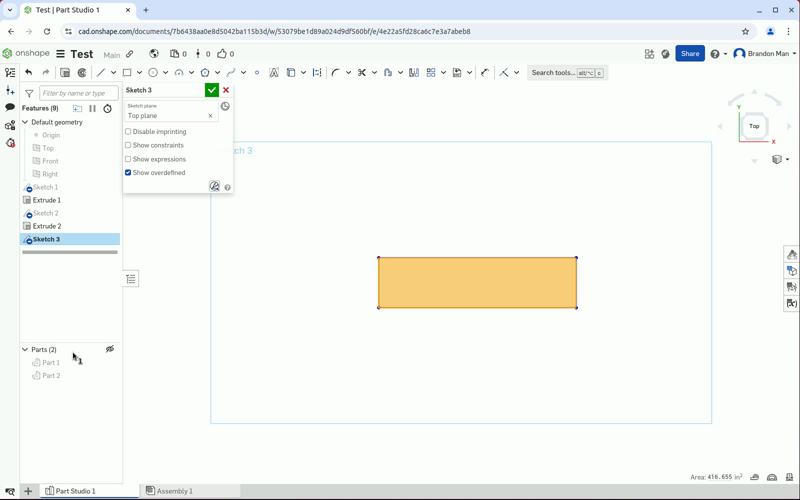
key(shift+y)
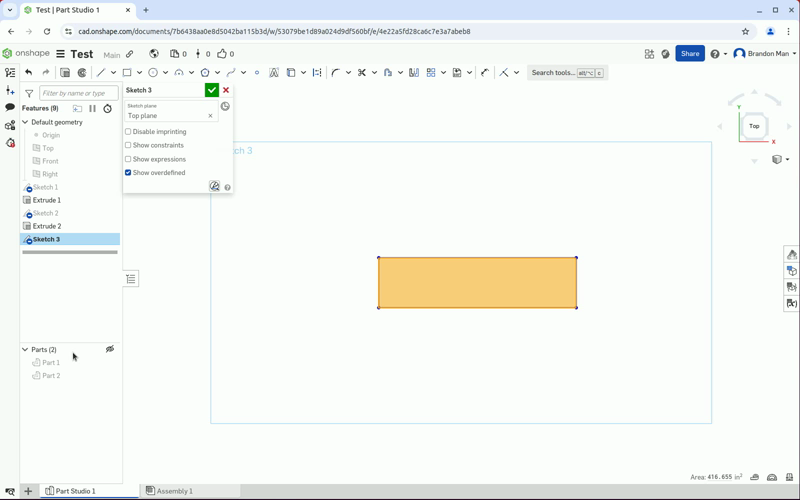
key(shift+e)
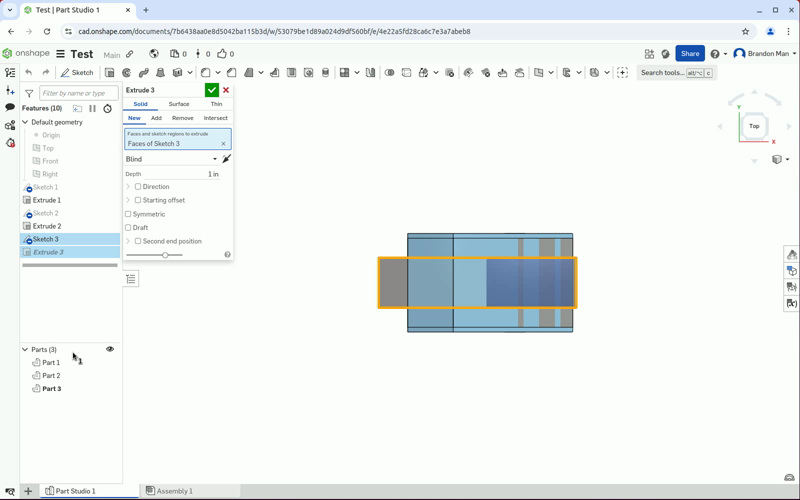
mouse_move(143, 106)
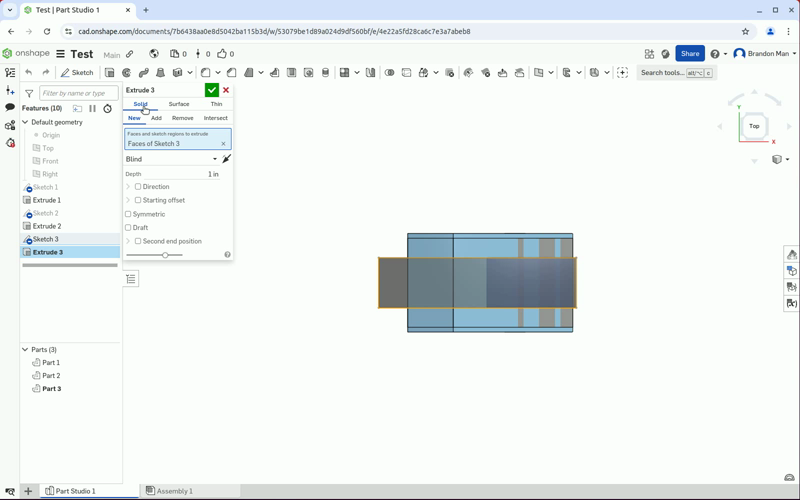
click(143, 106)
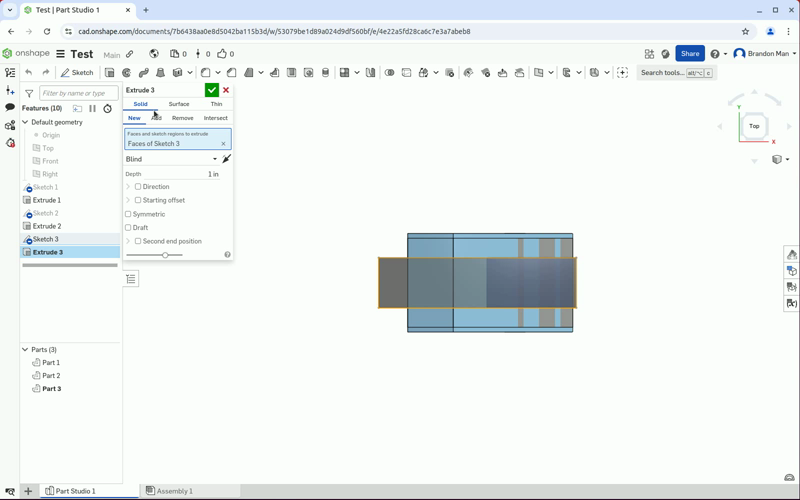
mouse_move(186, 120)
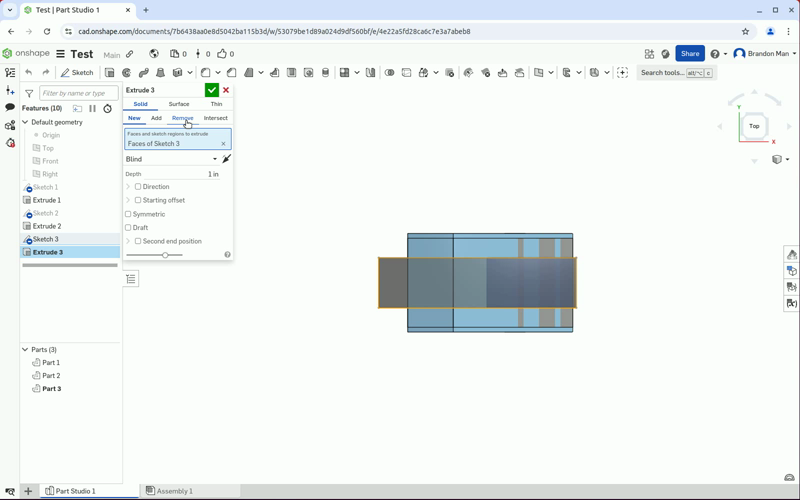
click(186, 120)
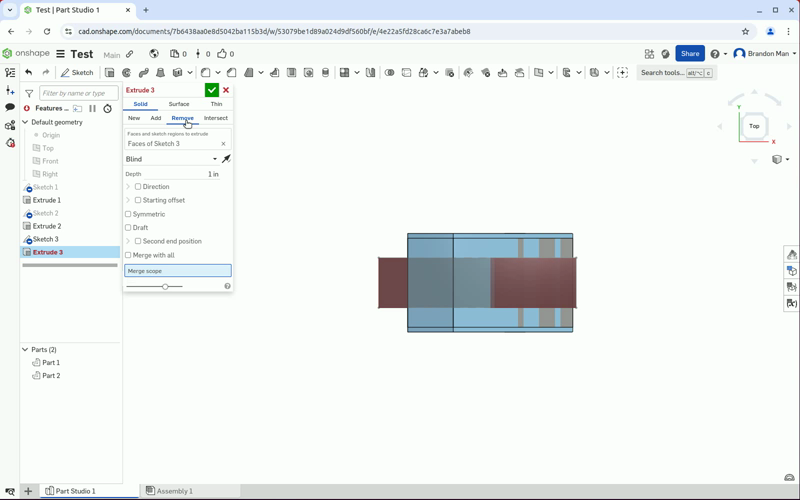
key(tab, 4)
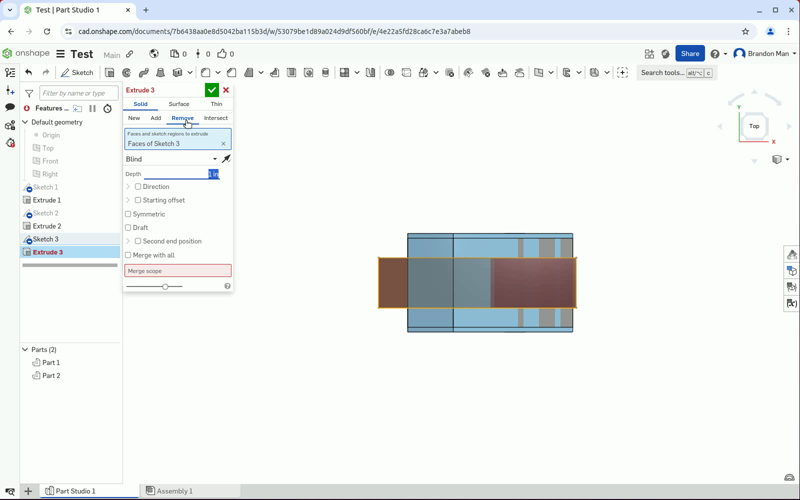
text(61.622)
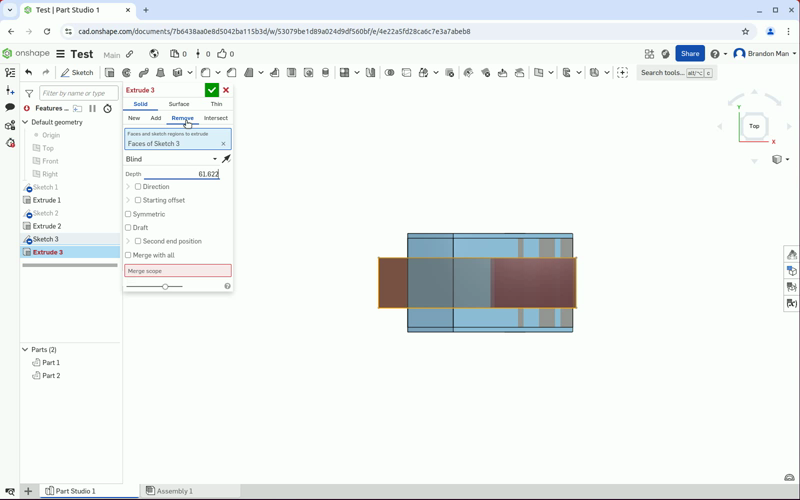
key(tab, 3)
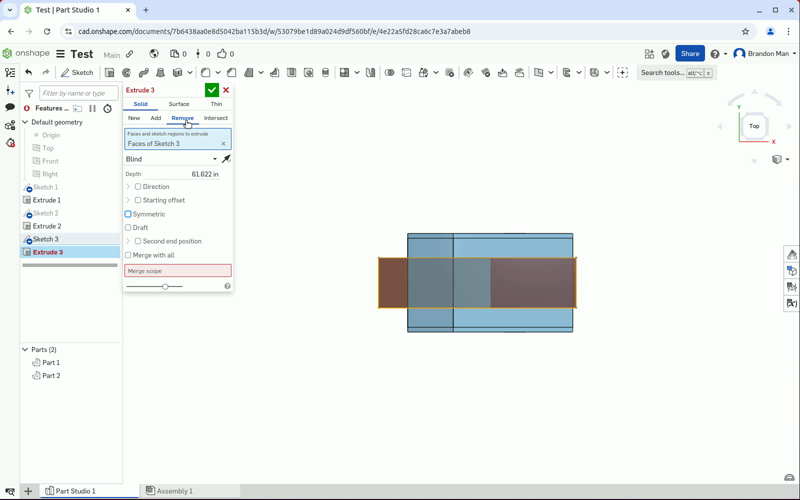
key(space)
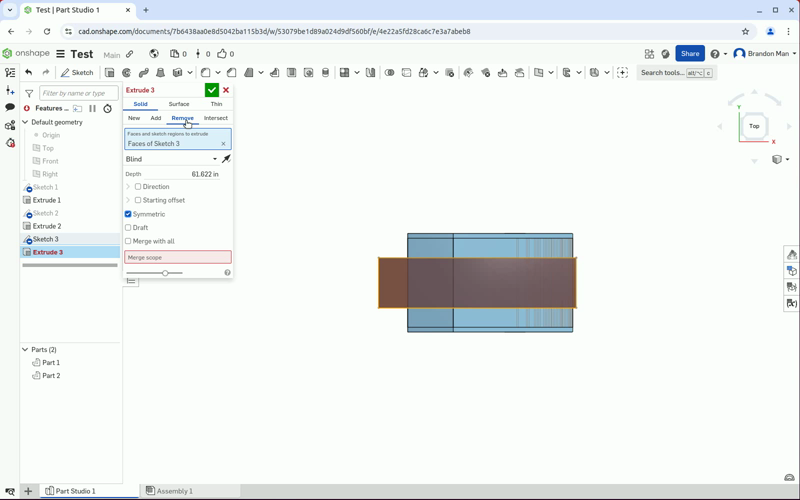
key(tab, 2)
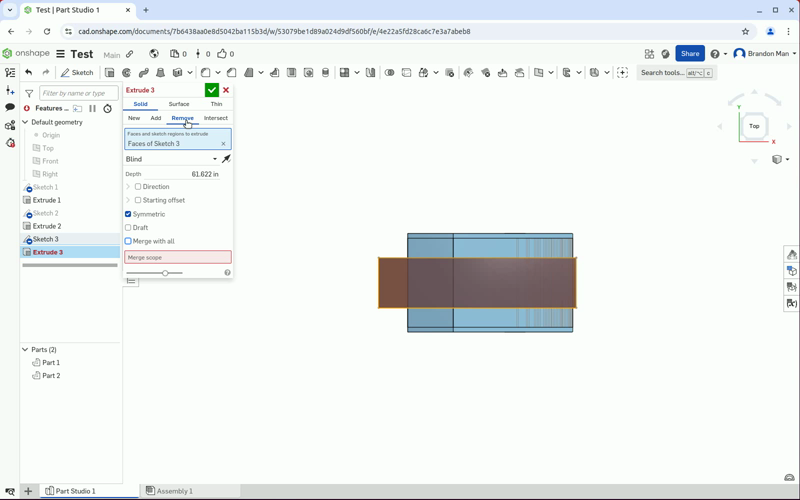
key(space)
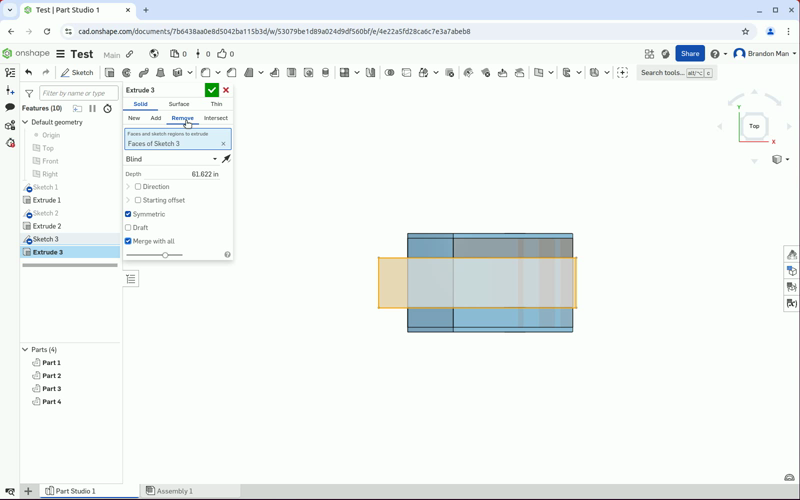
key(enter)
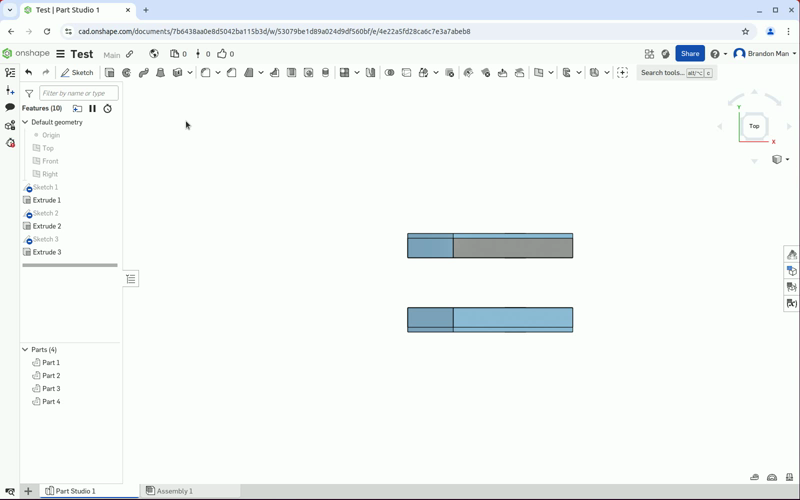
key(shift+h)
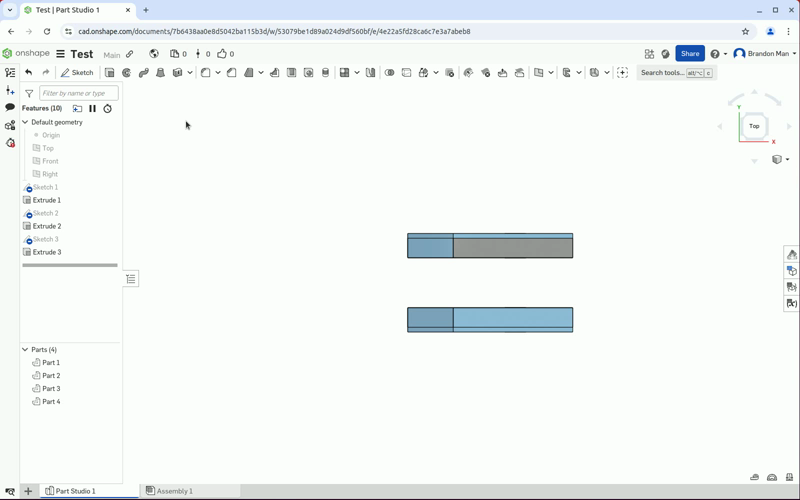
key(shift+h)
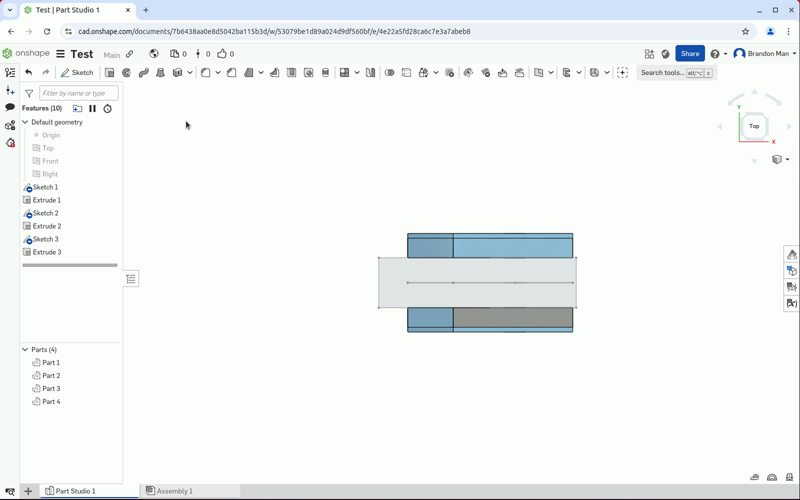
key(shift+7)
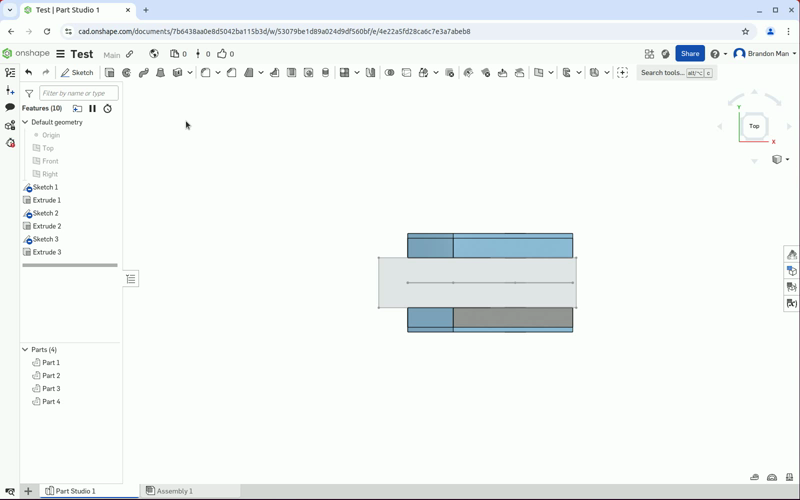
key(up, 3)
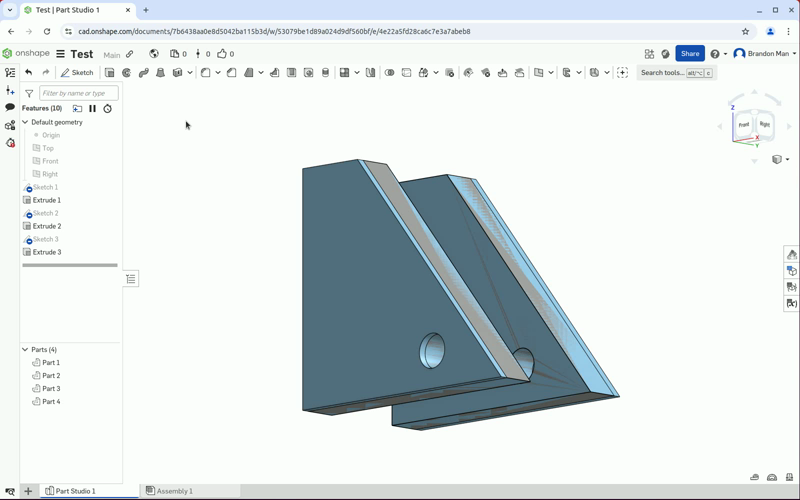
key(left, 3)
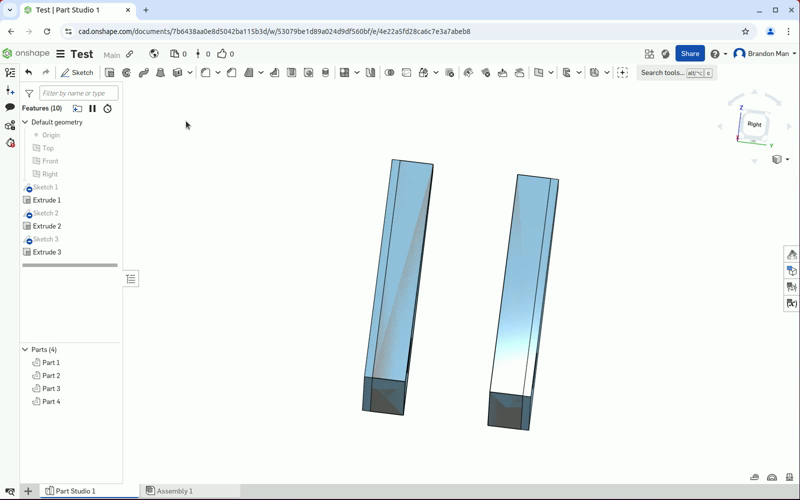
key(right, 3)
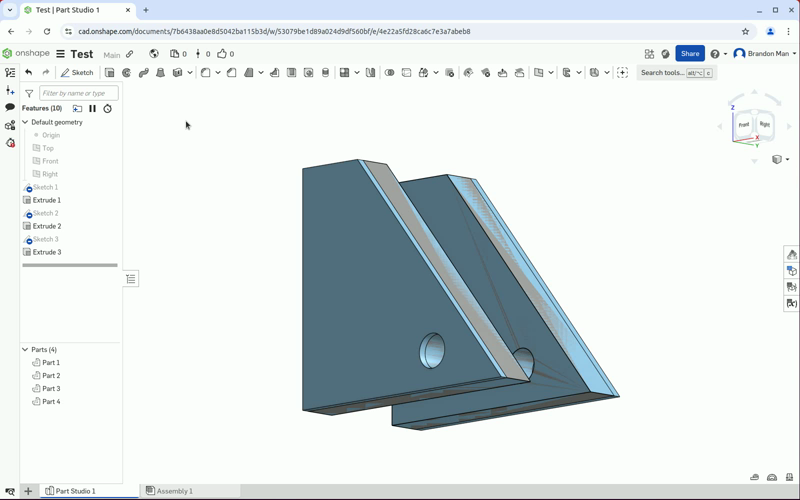
key(down, 3)
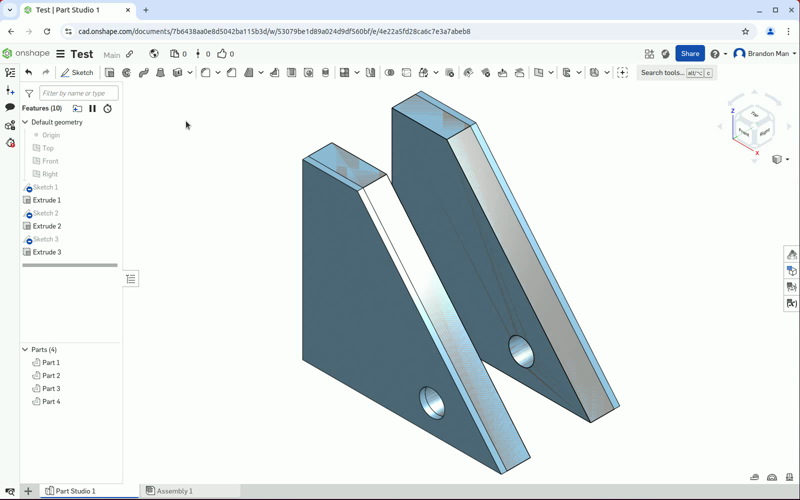
mouse_move(73, 189)
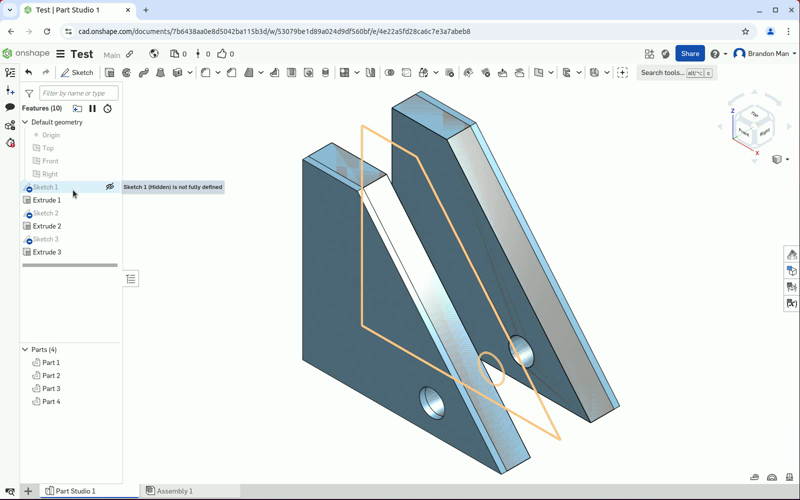
click(73, 189)